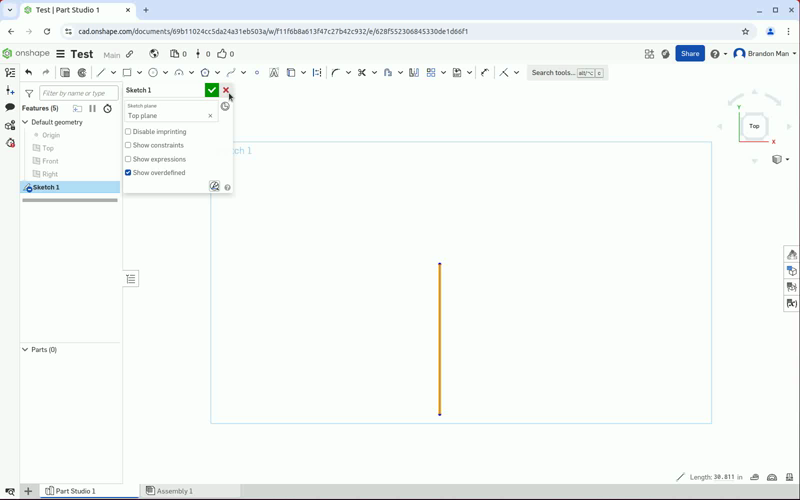
key(shift+h)
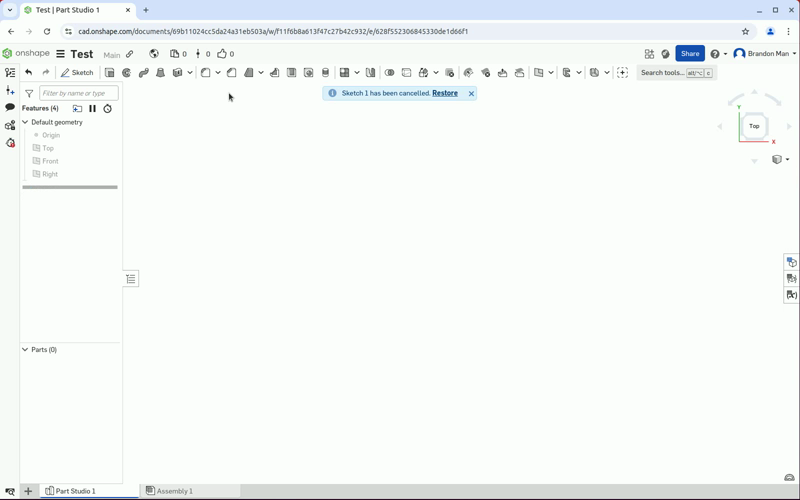
mouse_move(73, 352)
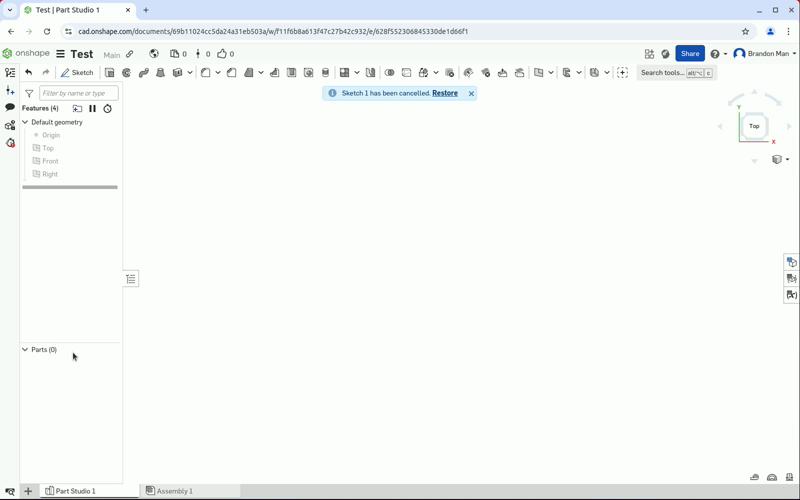
key(y)
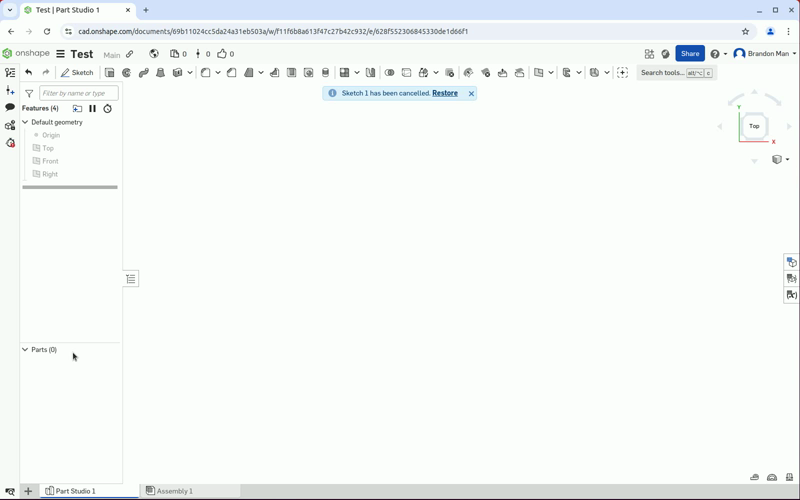
key(shift+p)
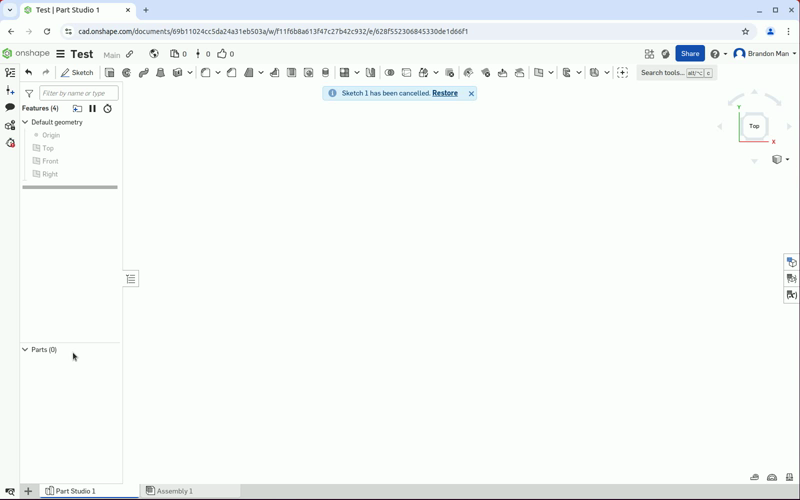
key(space)
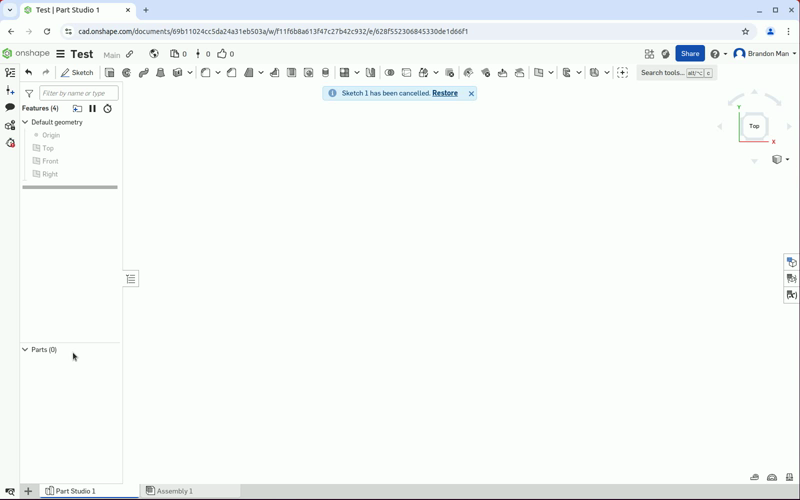
key_down(shift)
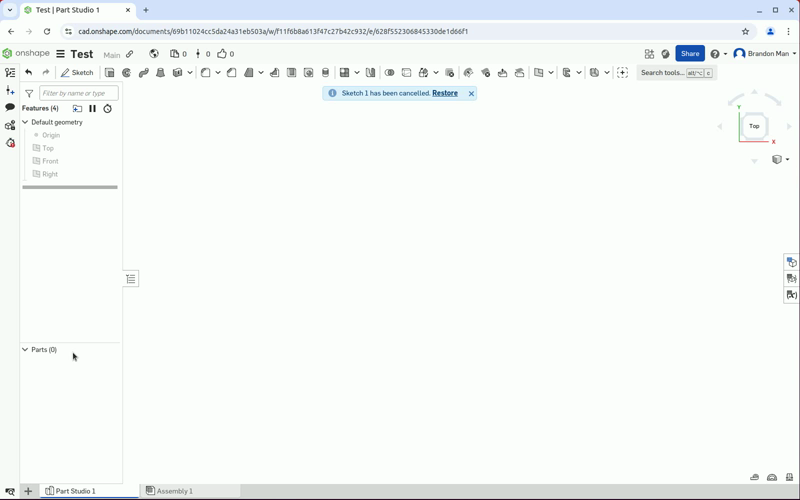
key(up)
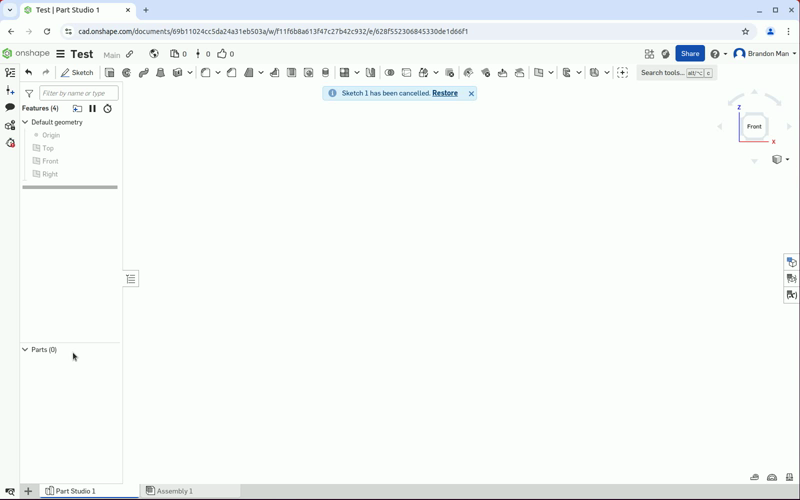
key_up(shift)
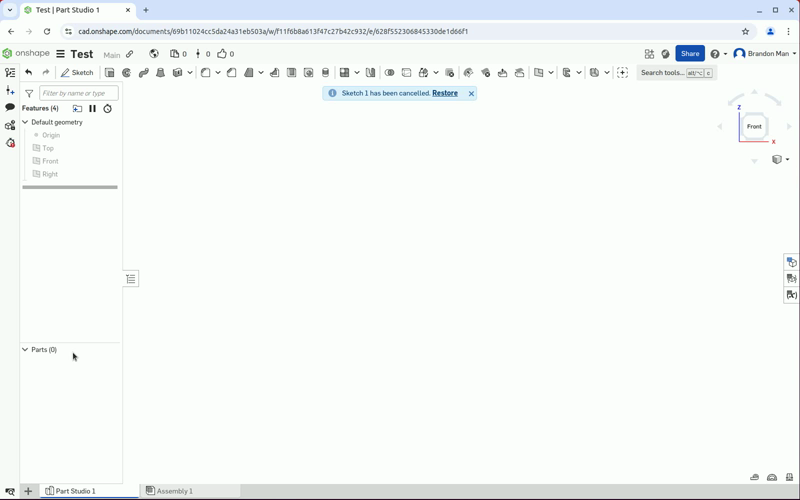
mouse_move(73, 352)
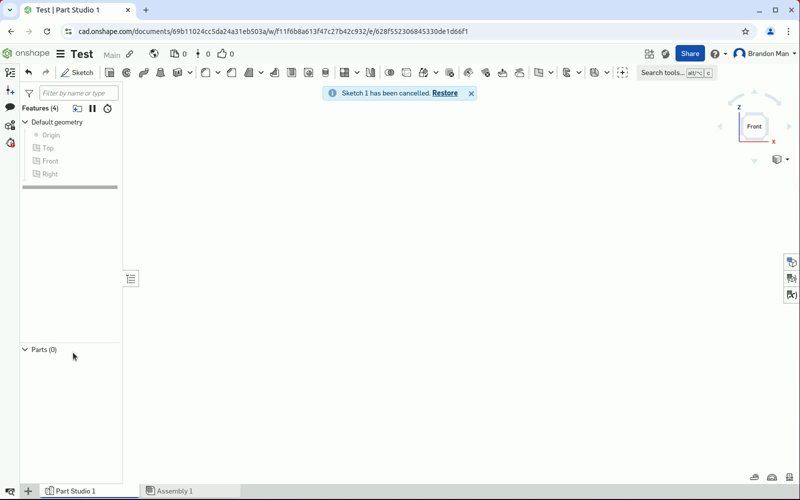
key(shift+y)
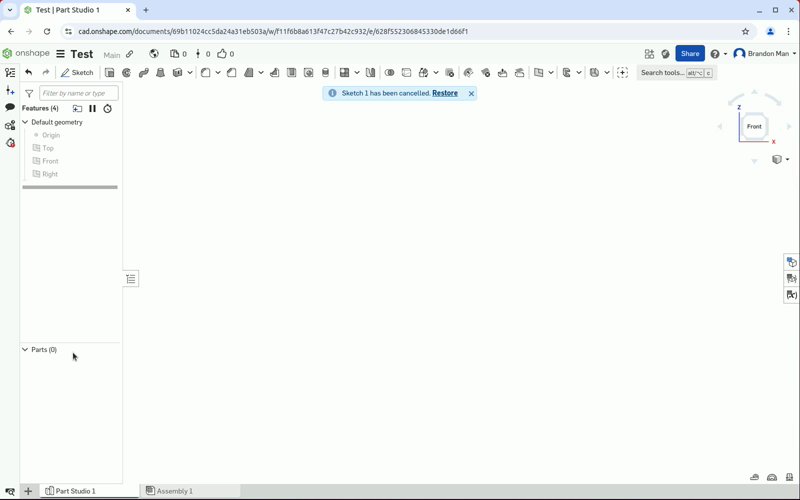
key(shift+s)
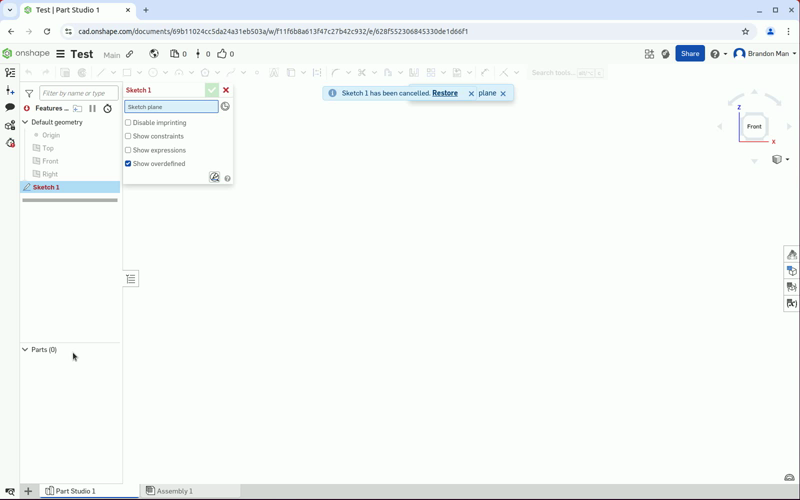
mouse_move(73, 163)
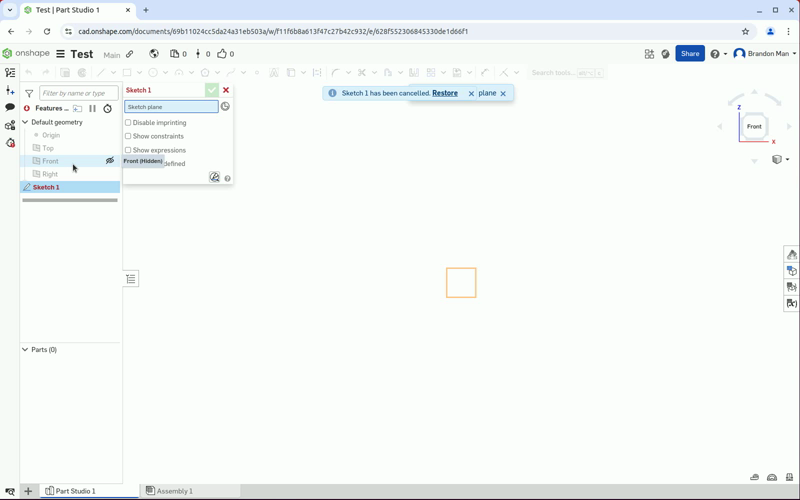
click(73, 163)
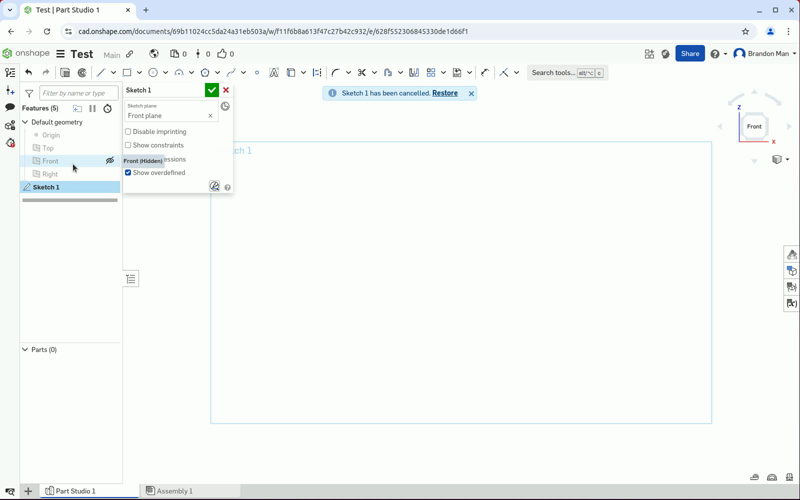
mouse_move(73, 352)
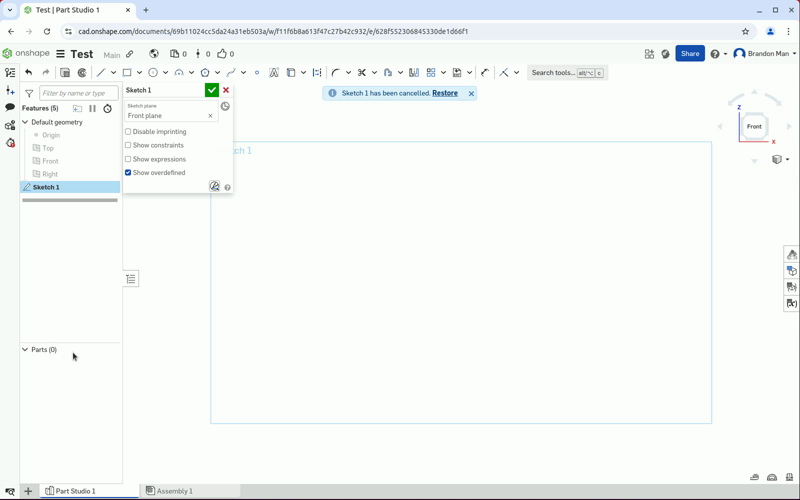
key(y)
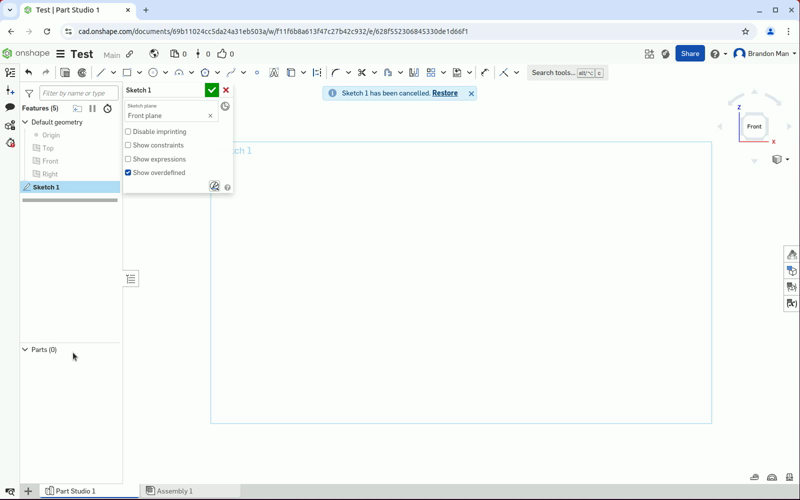
key(l)
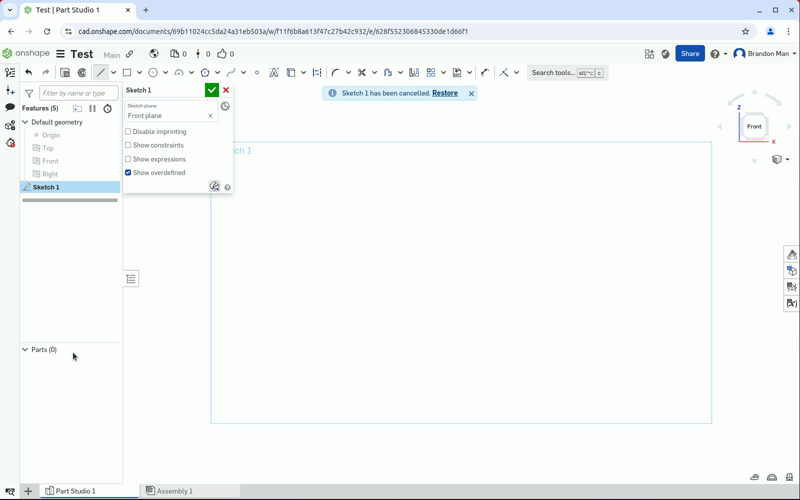
key_down(shift)
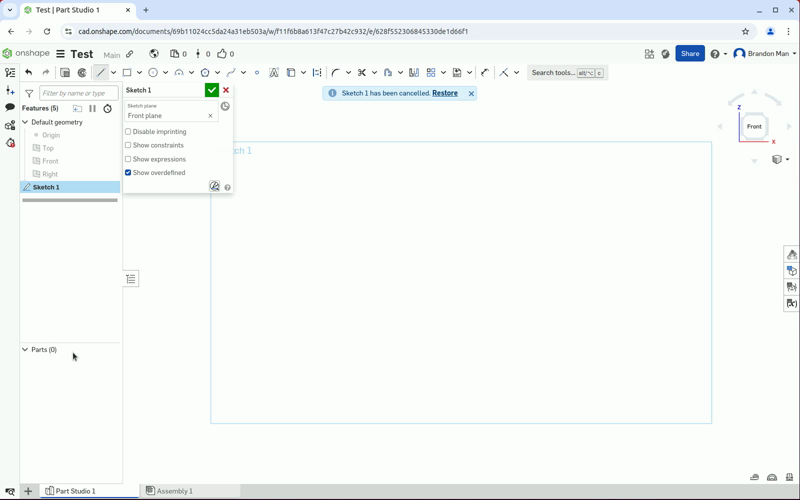
mouse_move(348, 318)
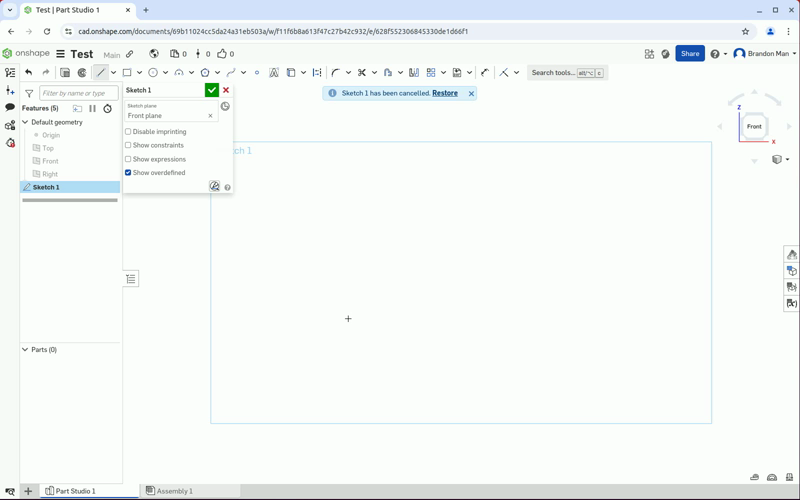
click(348, 318)
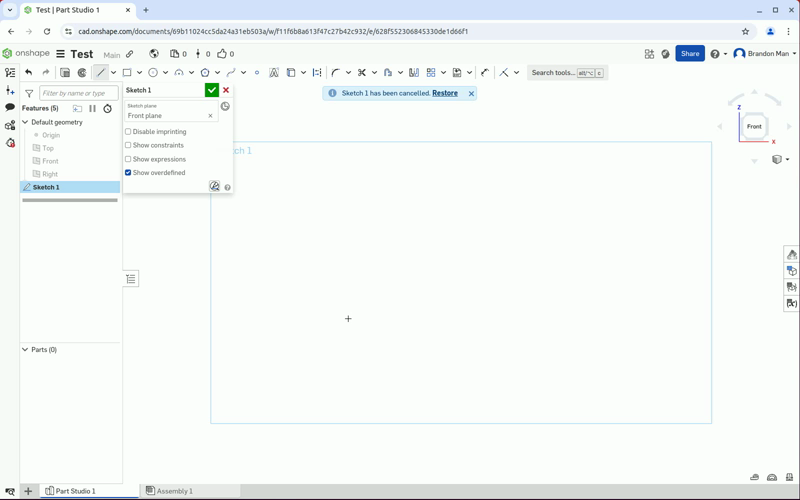
key_up(shift)
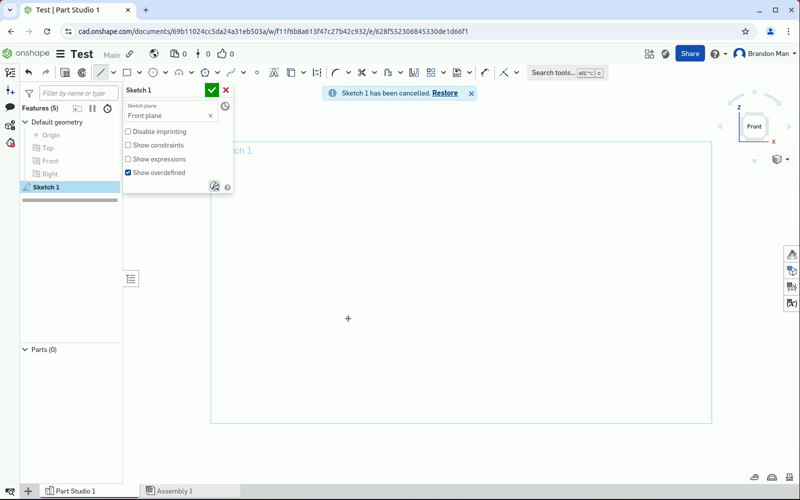
key_down(shift)
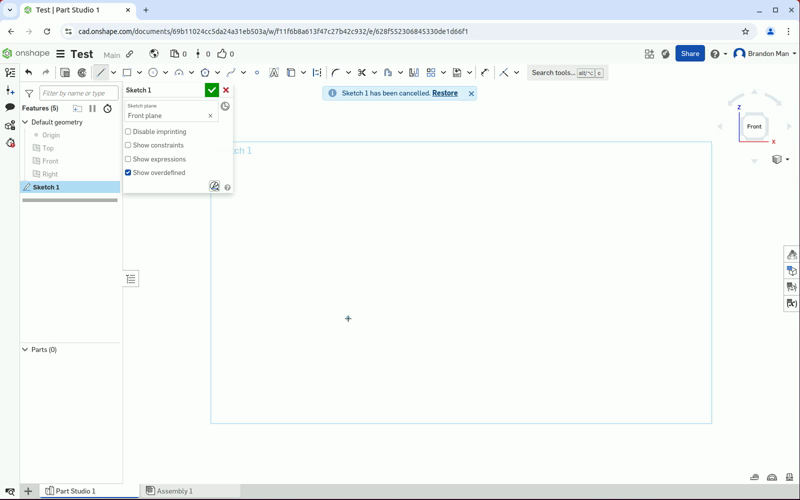
mouse_move(572, 318)
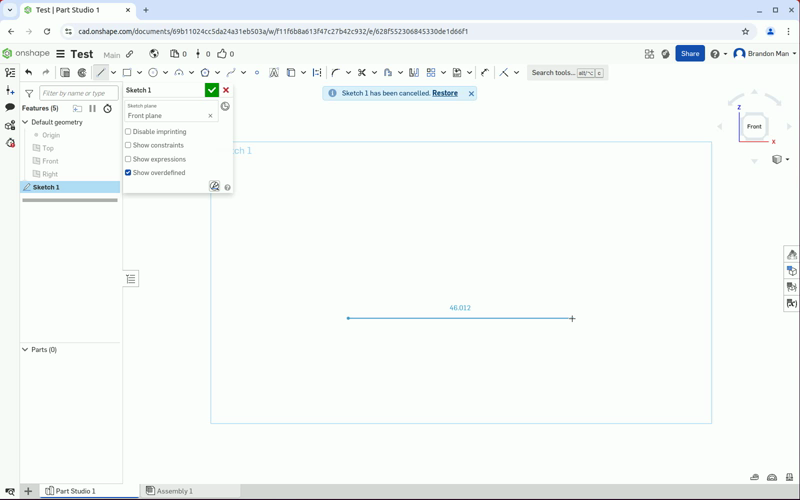
click(572, 318)
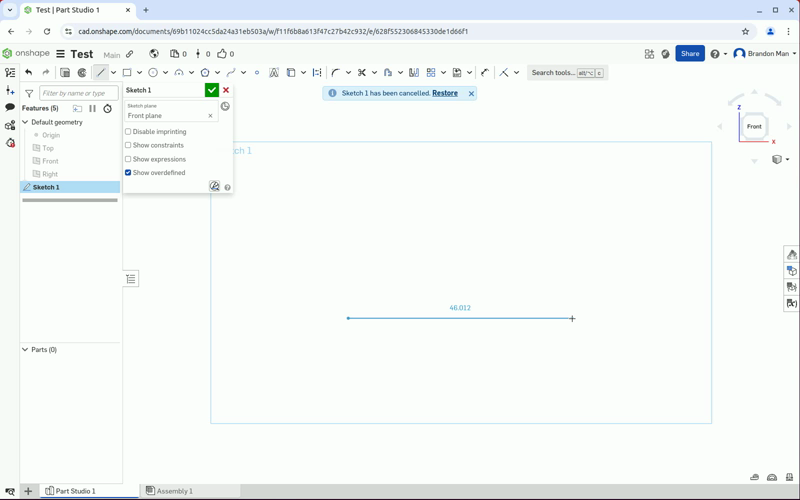
key_up(shift)
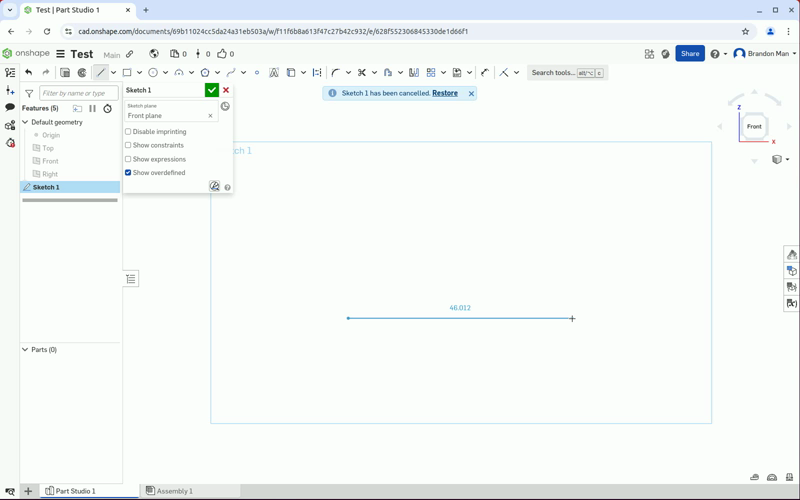
key_down(shift)
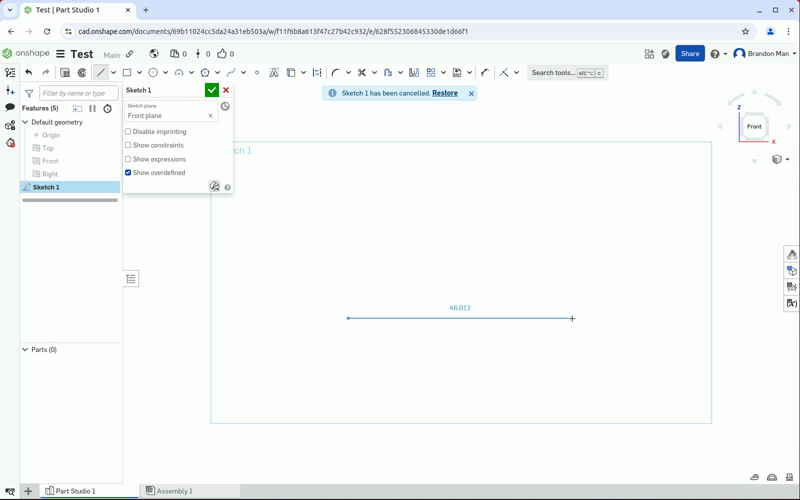
mouse_move(572, 249)
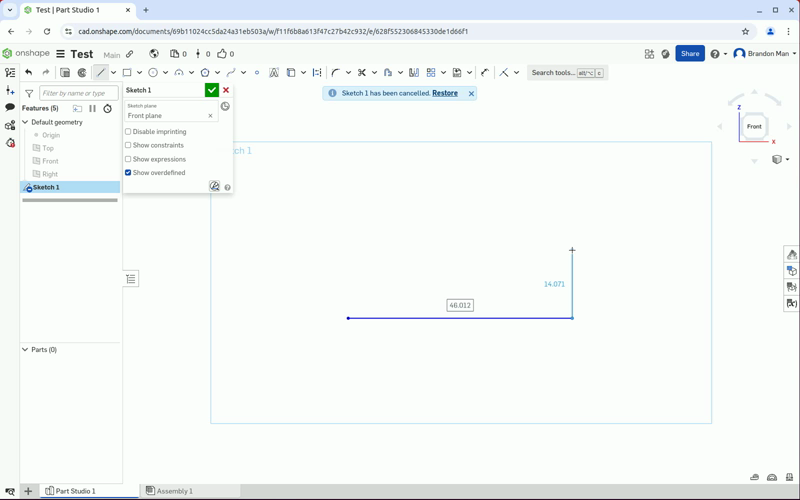
click(572, 249)
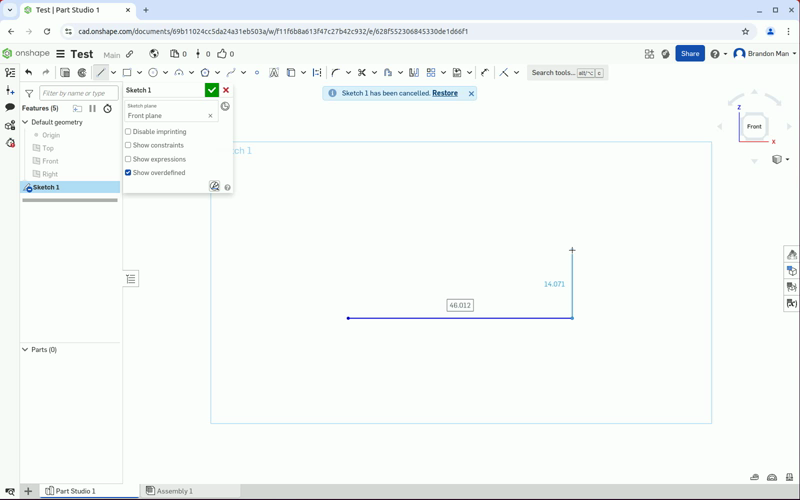
key_up(shift)
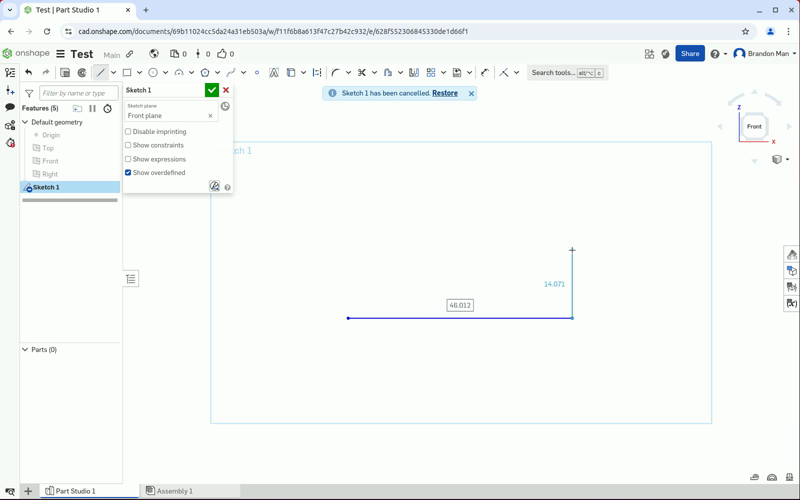
key_down(shift)
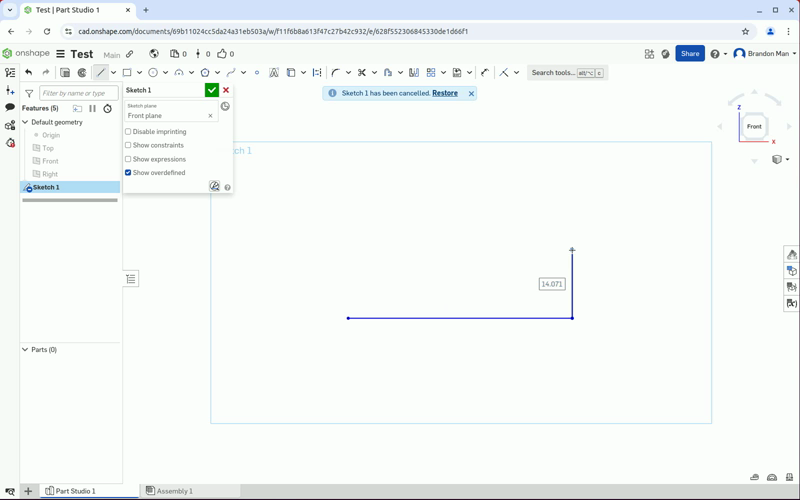
mouse_move(348, 249)
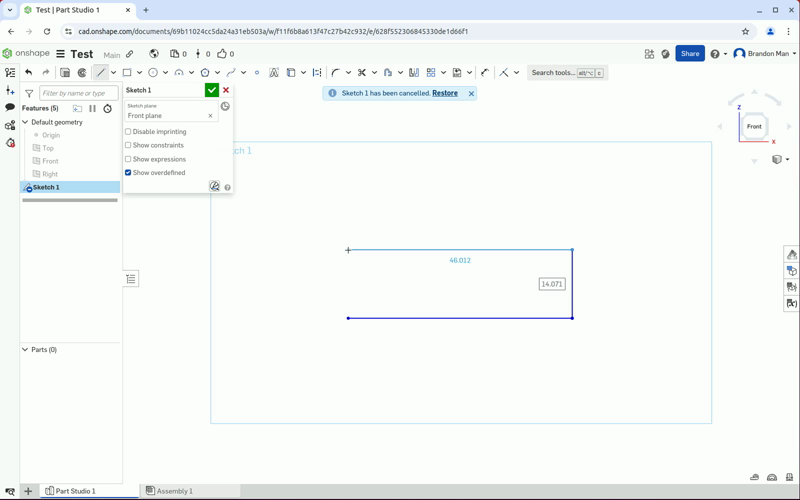
click(348, 249)
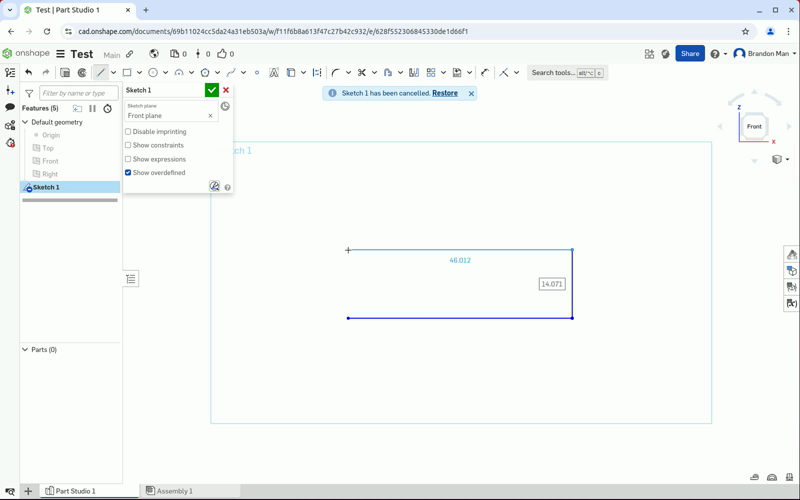
key_up(shift)
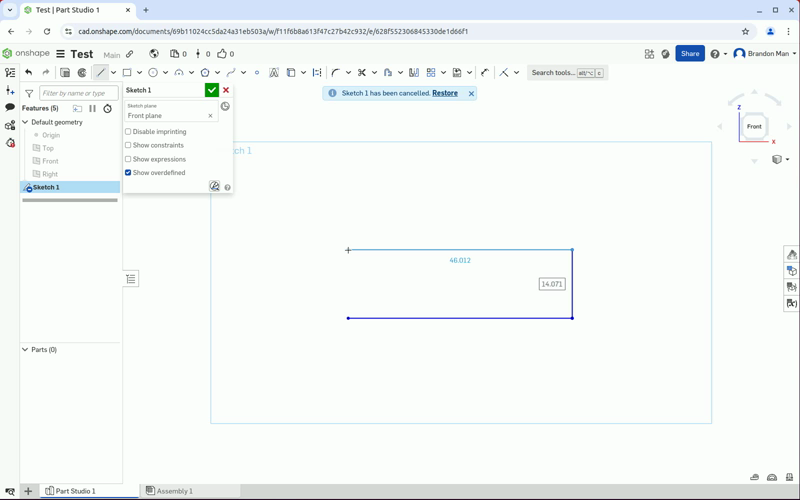
key_down(shift)
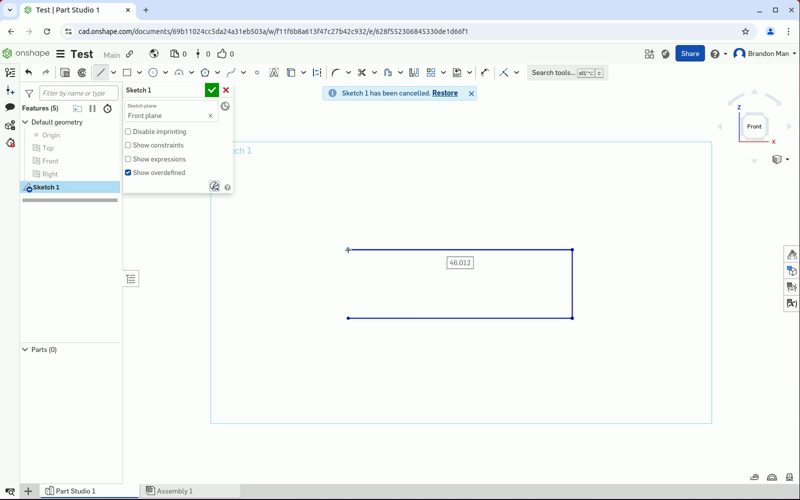
mouse_move(348, 318)
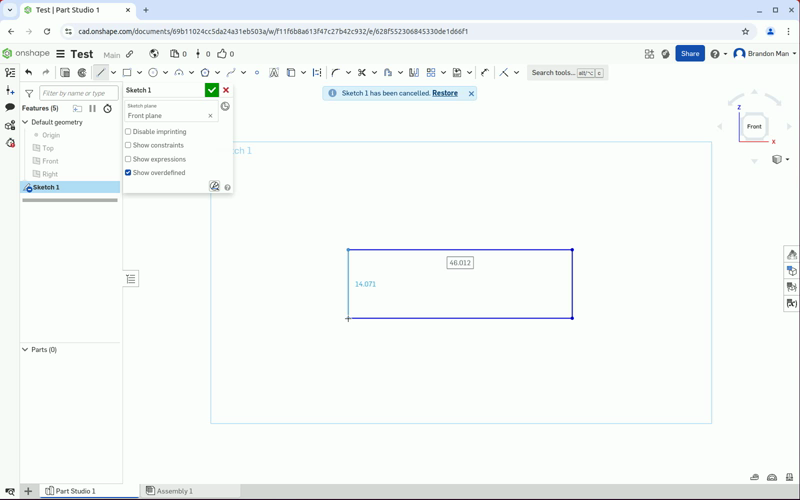
key_up(shift)
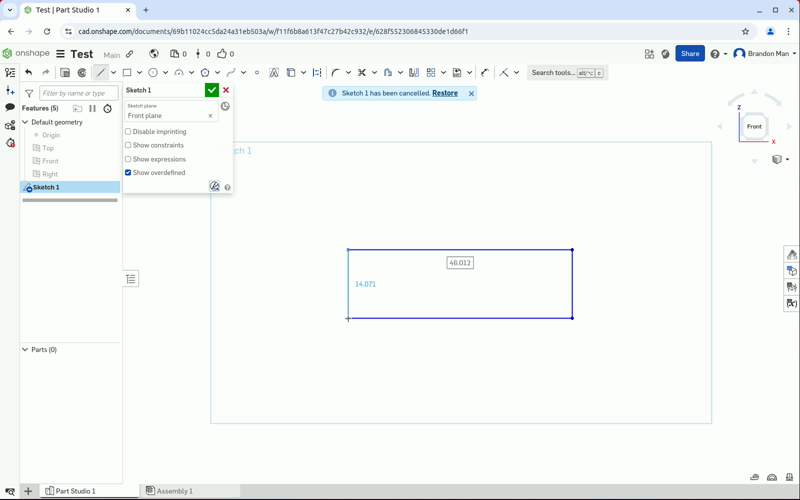
click(348, 318)
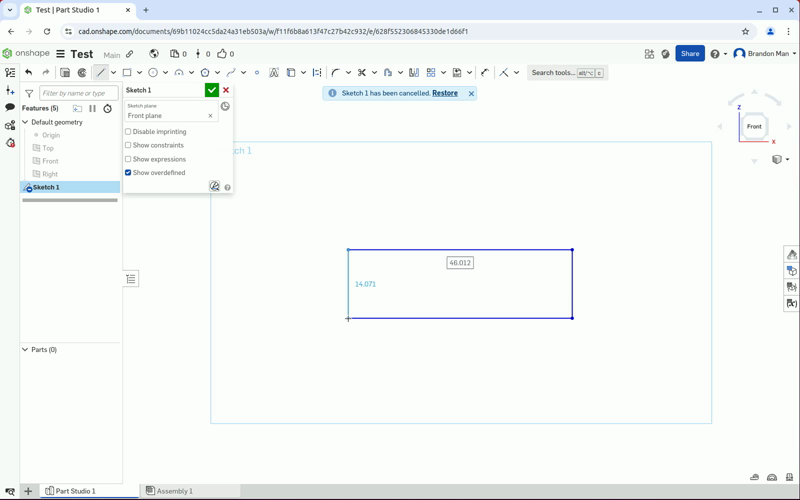
key(esc)
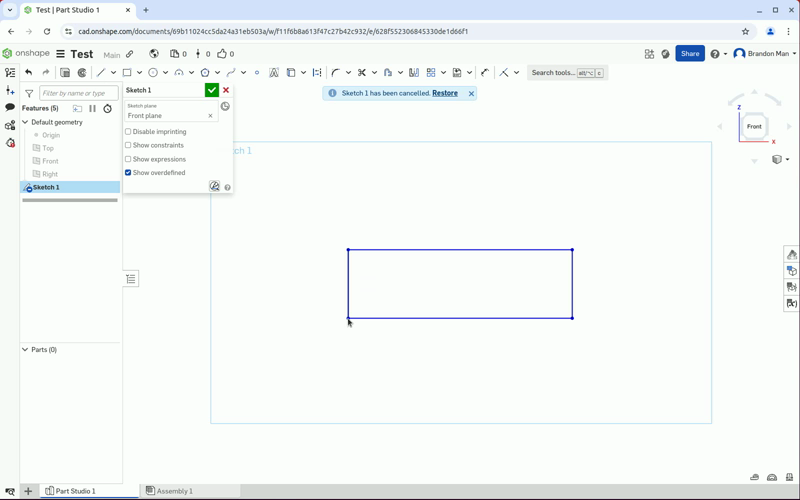
mouse_move(433, 302)
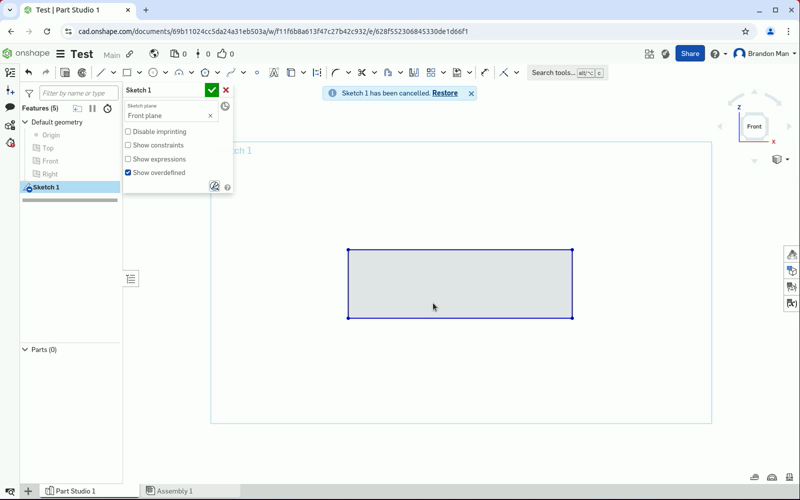
click(433, 302)
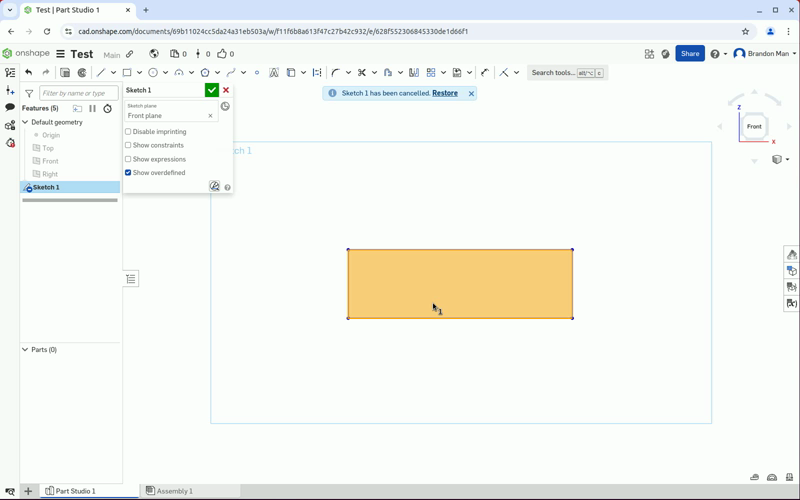
mouse_move(73, 352)
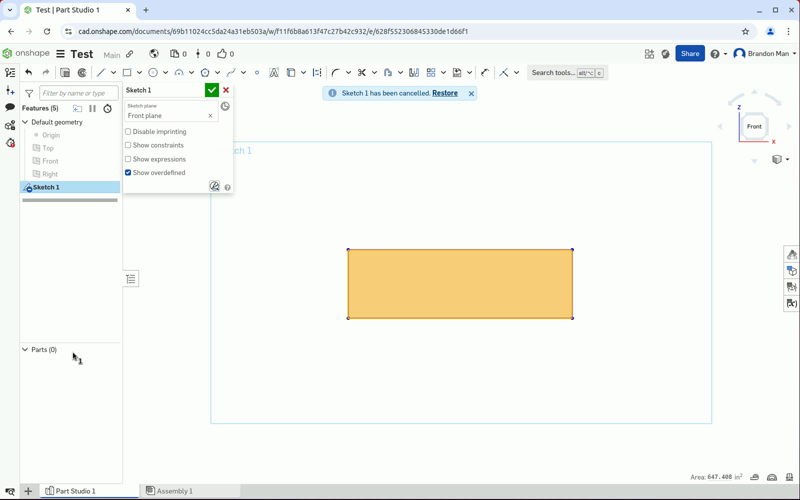
key(shift+y)
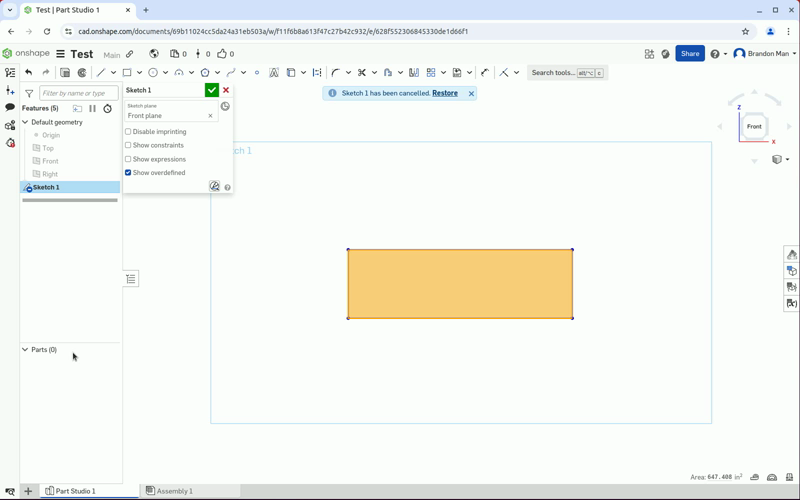
key(shift+e)
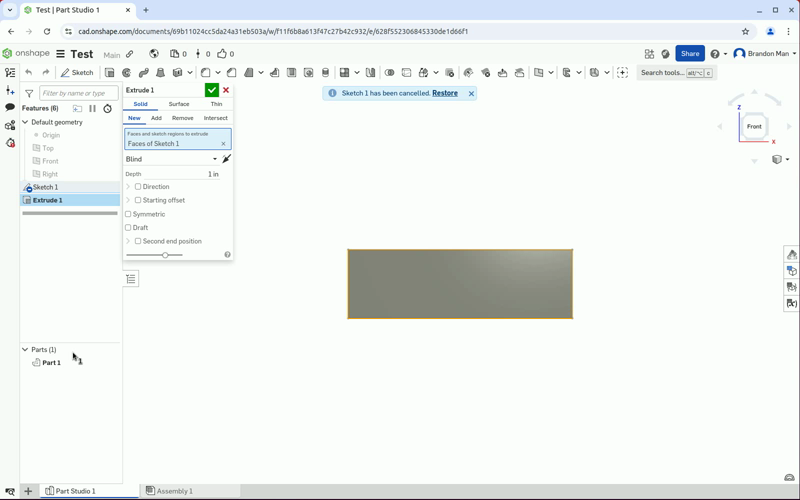
mouse_move(143, 106)
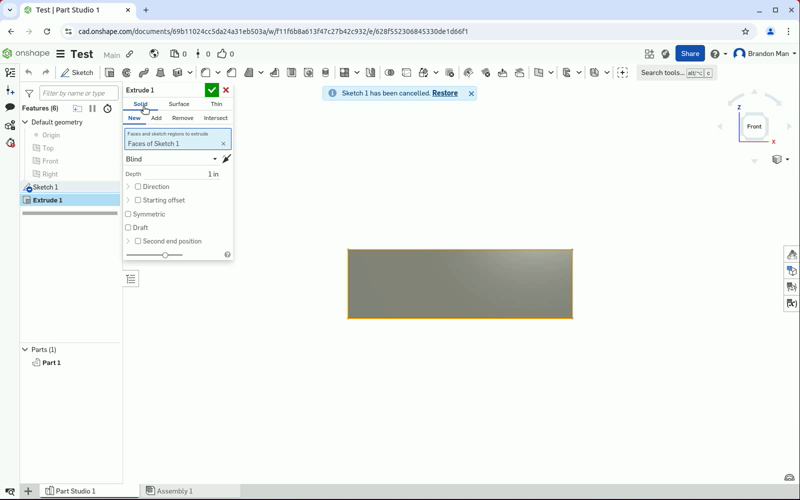
click(143, 106)
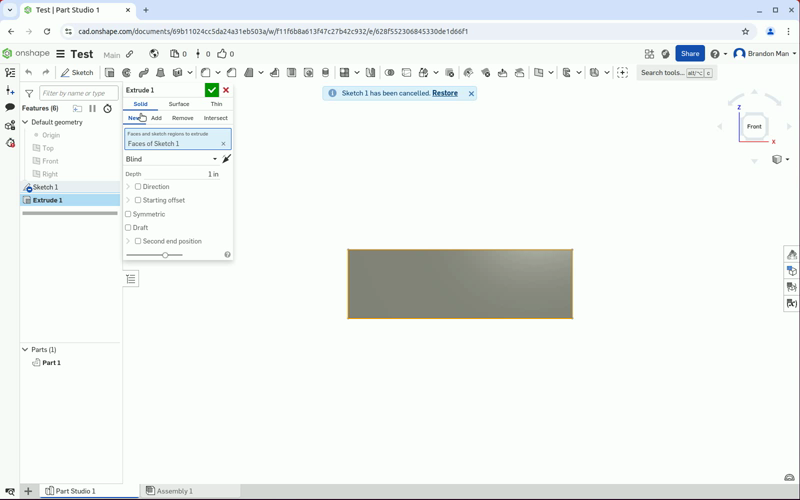
mouse_move(137, 120)
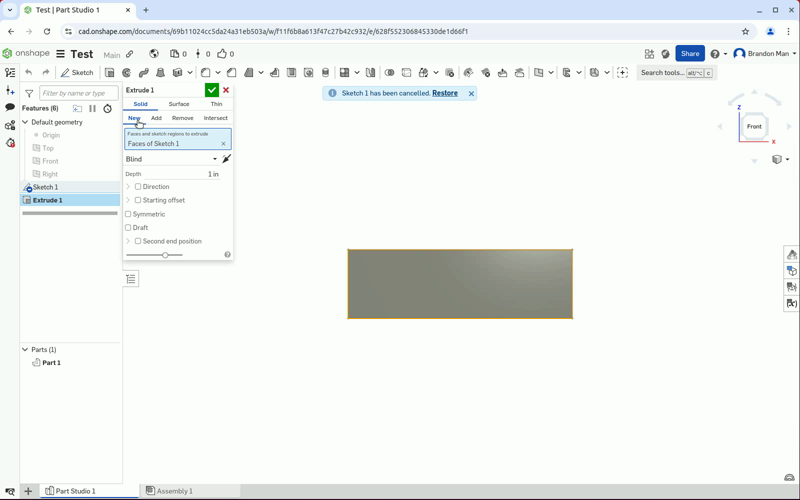
click(137, 120)
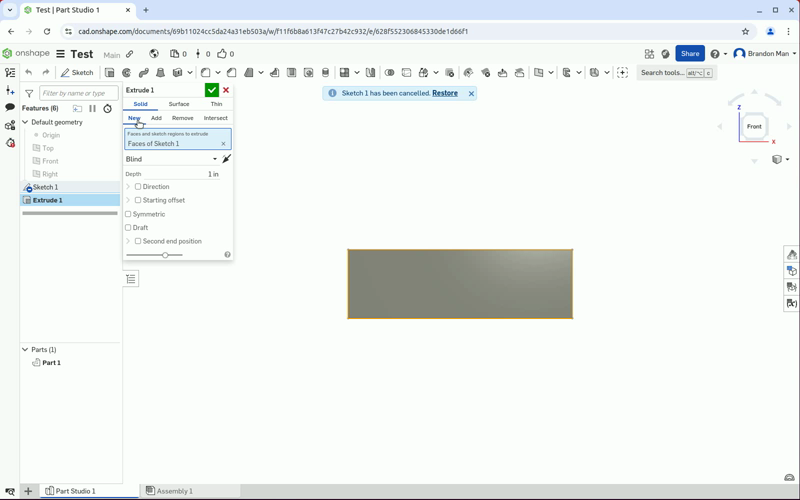
key(tab, 4)
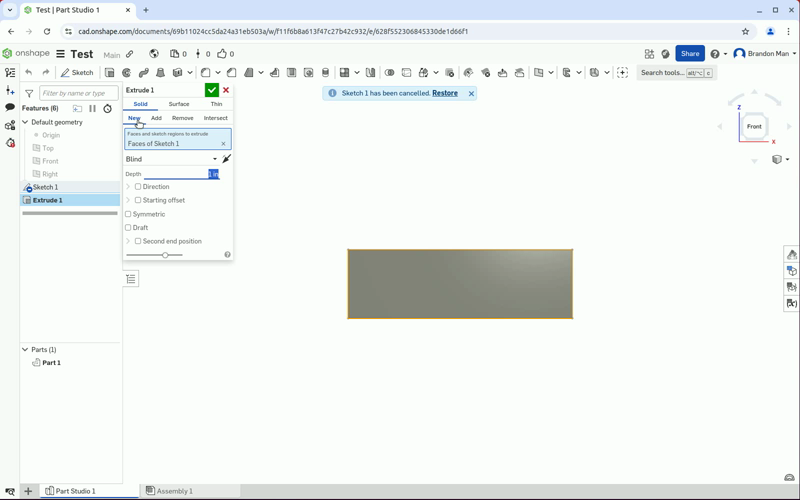
text(16.85)
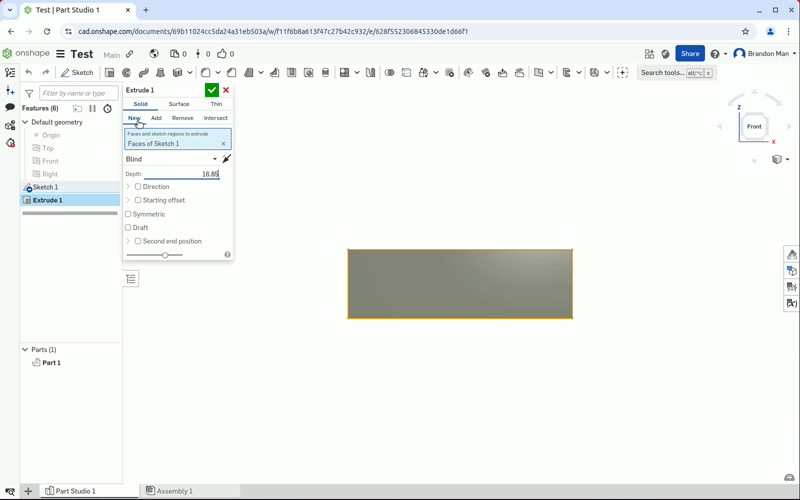
key(enter)
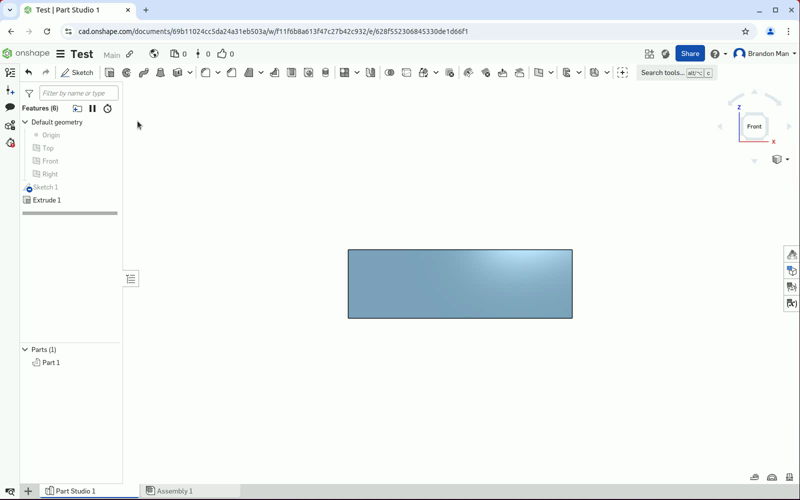
key(shift+h)
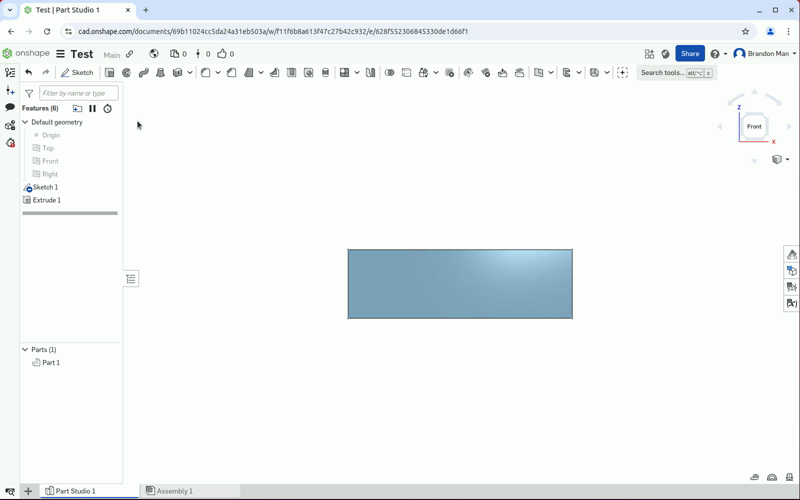
key(shift+h)
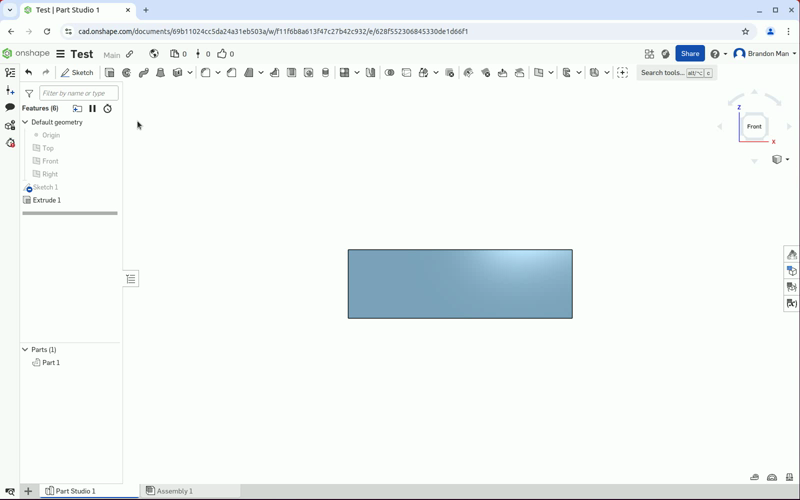
mouse_move(73, 189)
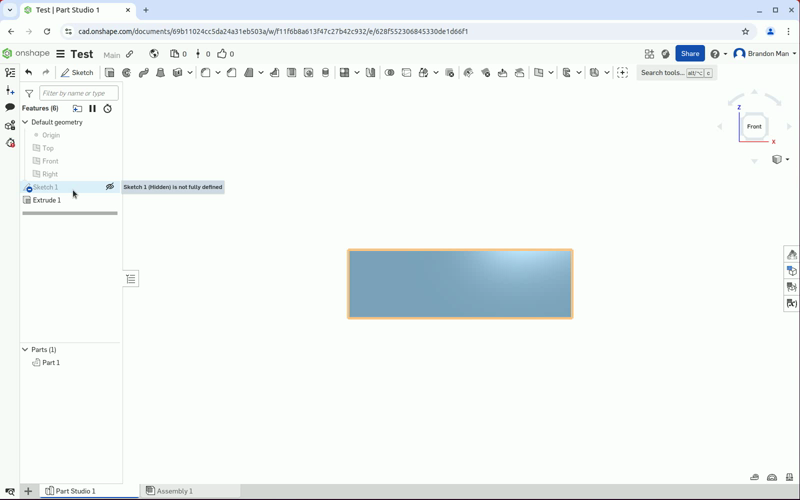
click(73, 189)
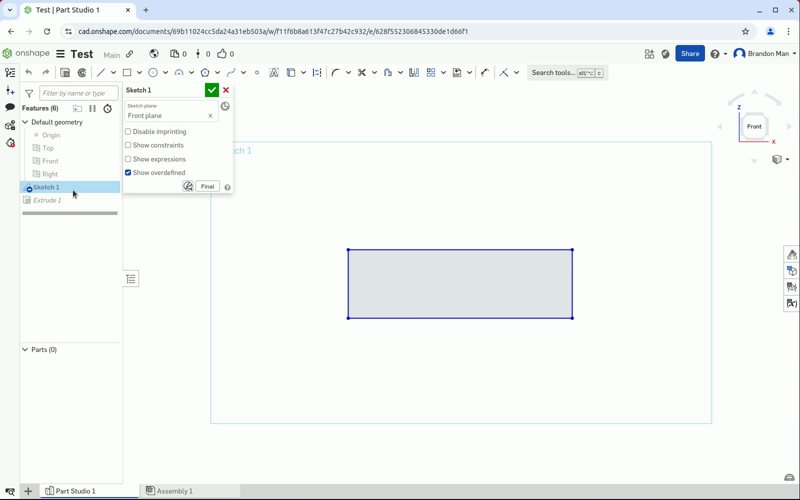
mouse_move(229, 92)
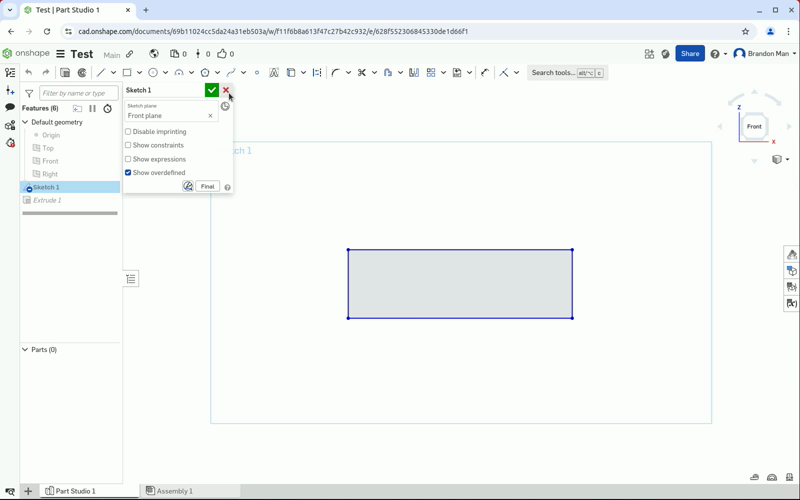
click(229, 92)
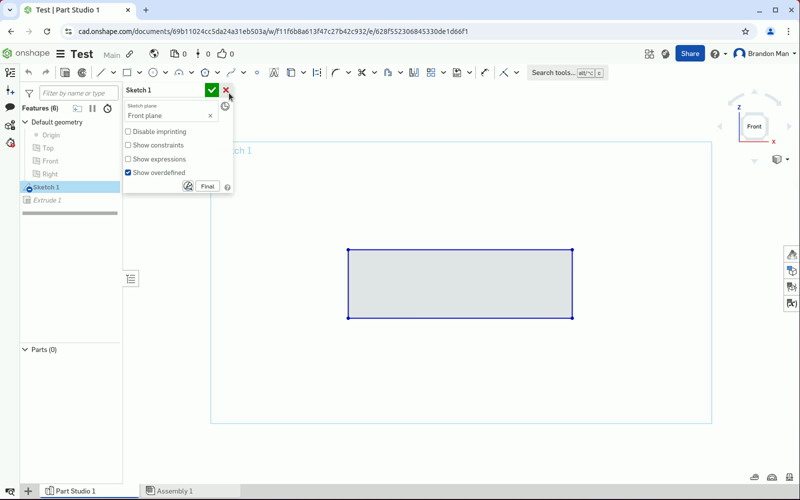
key(shift+s)
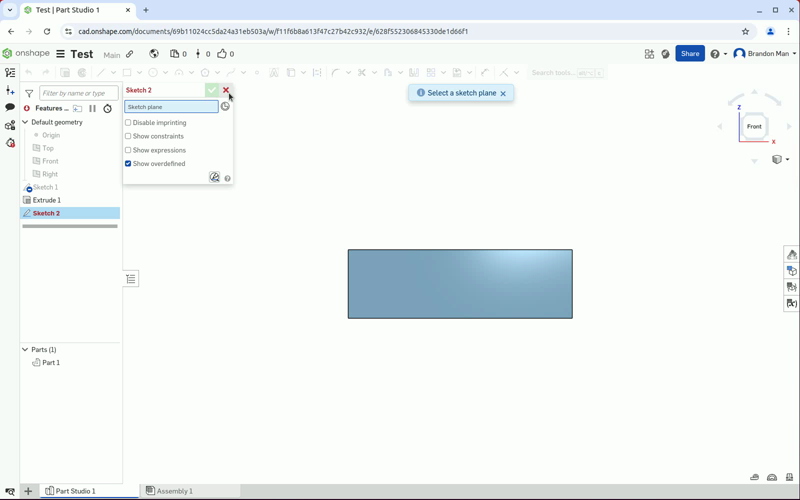
mouse_move(73, 163)
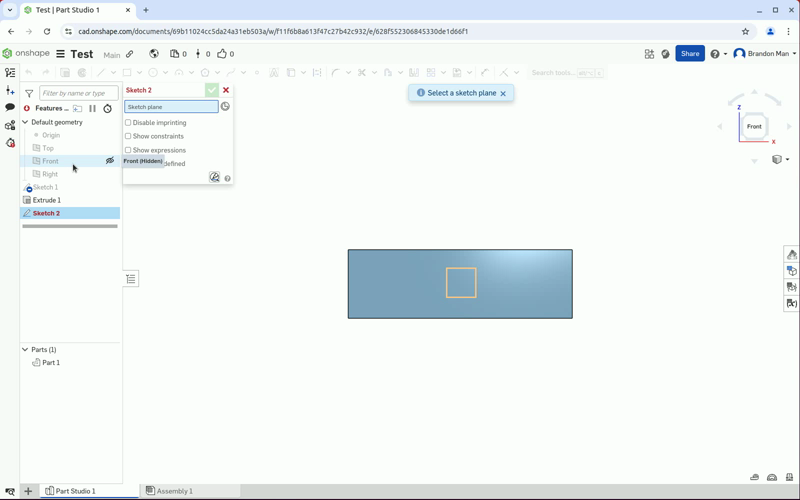
click(73, 163)
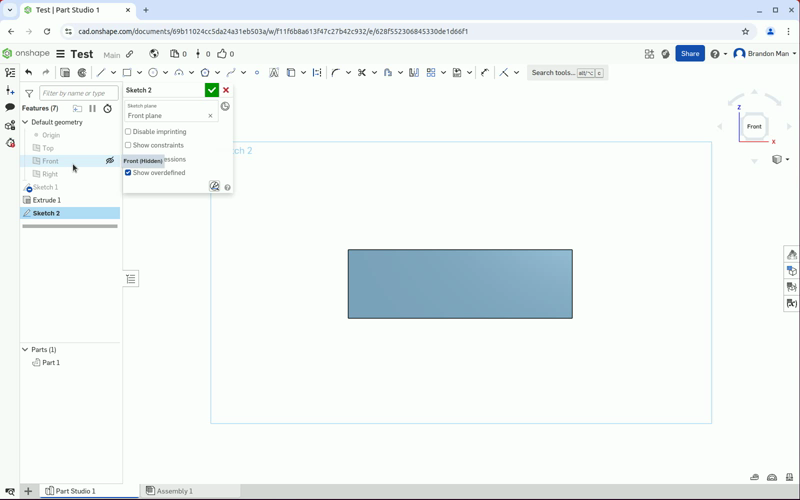
mouse_move(73, 352)
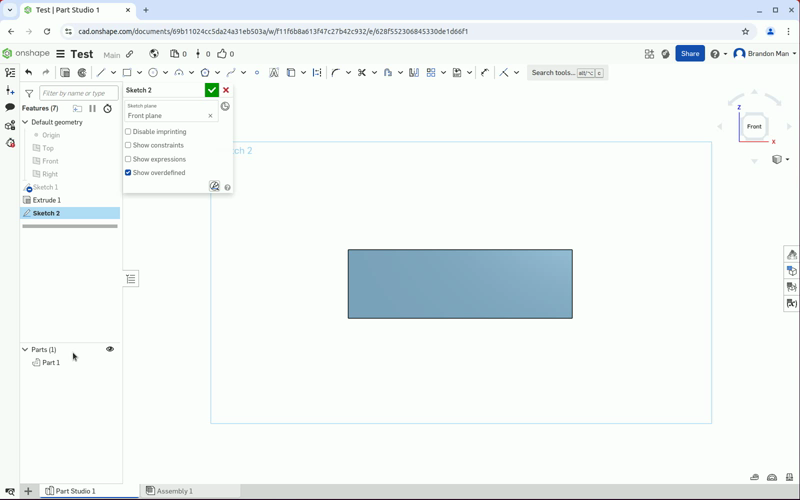
key(y)
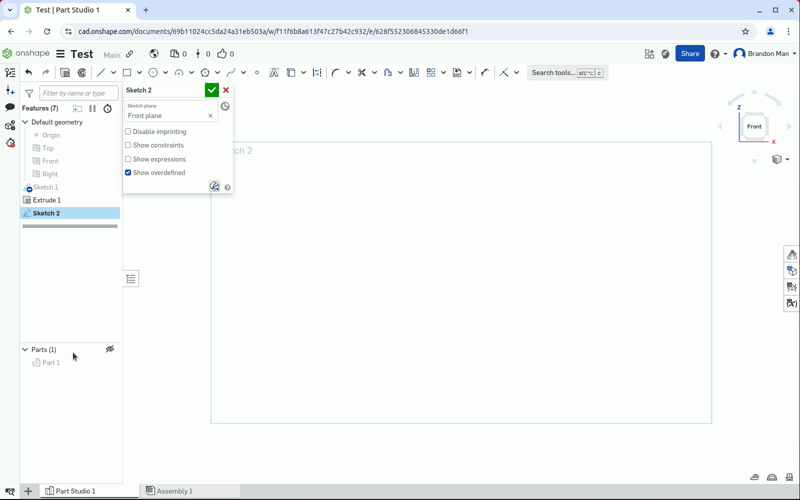
key(c)
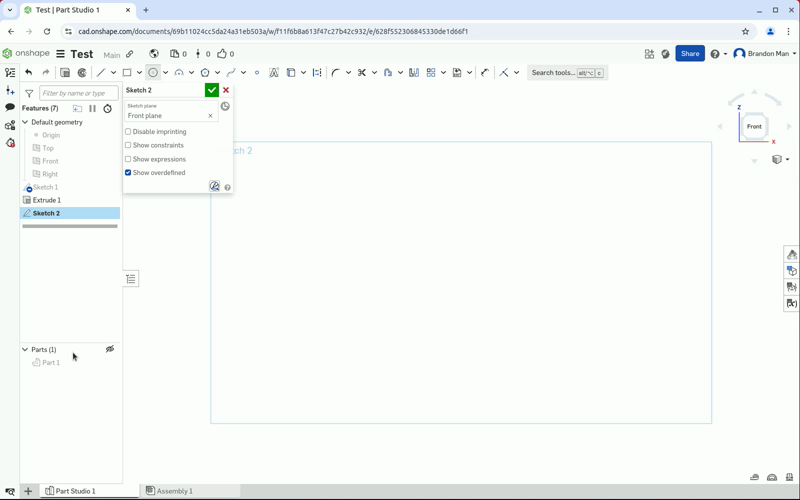
key_down(shift)
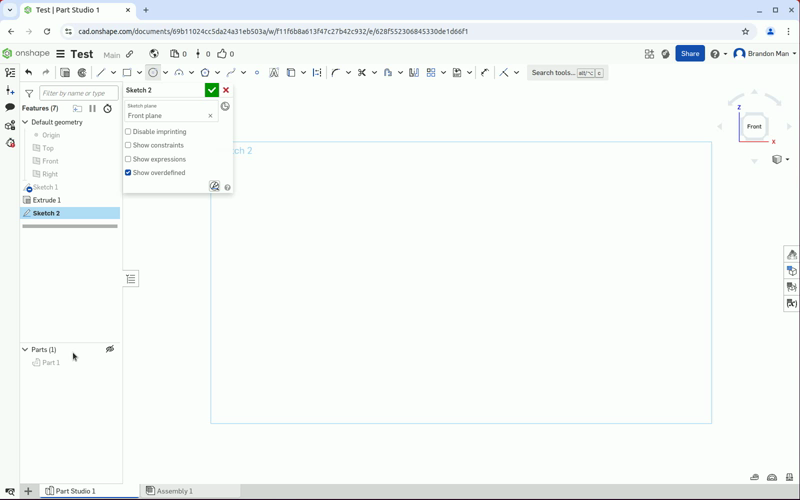
mouse_move(369, 266)
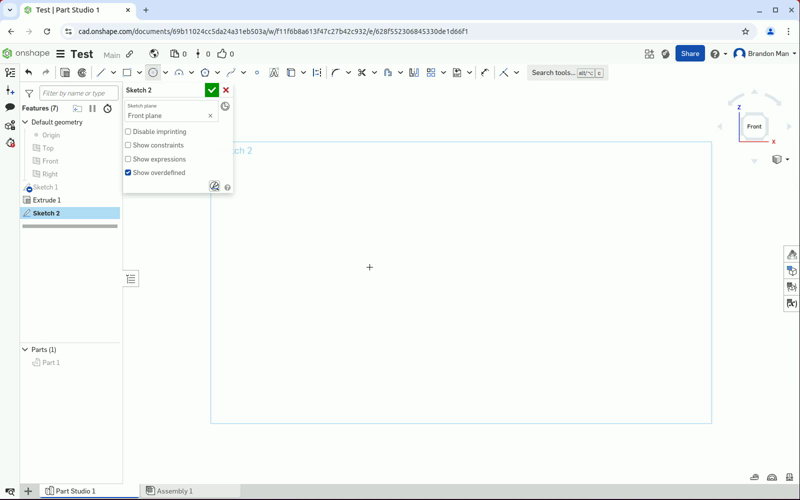
click(369, 266)
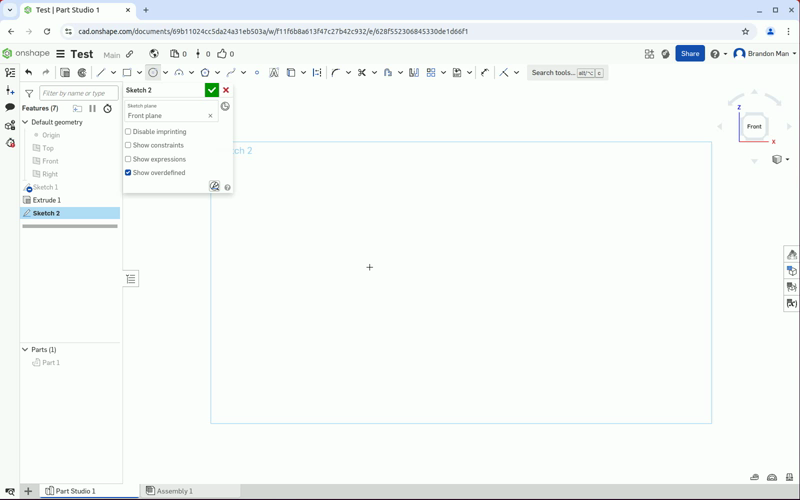
key_up(shift)
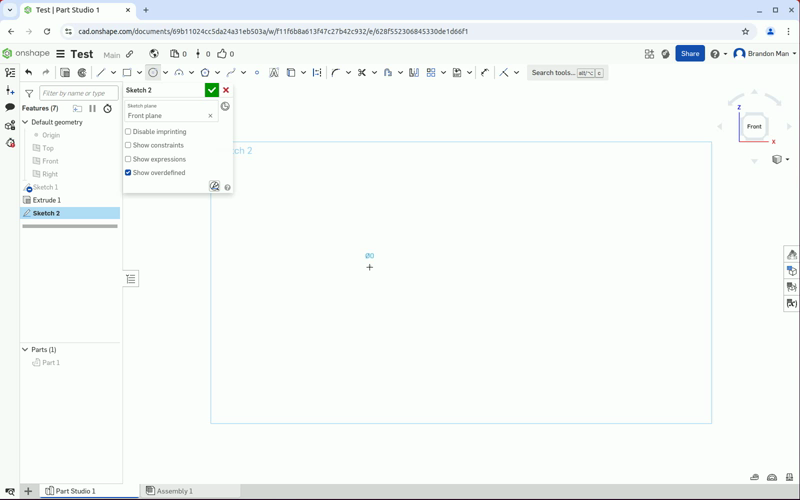
mouse_move(382, 266)
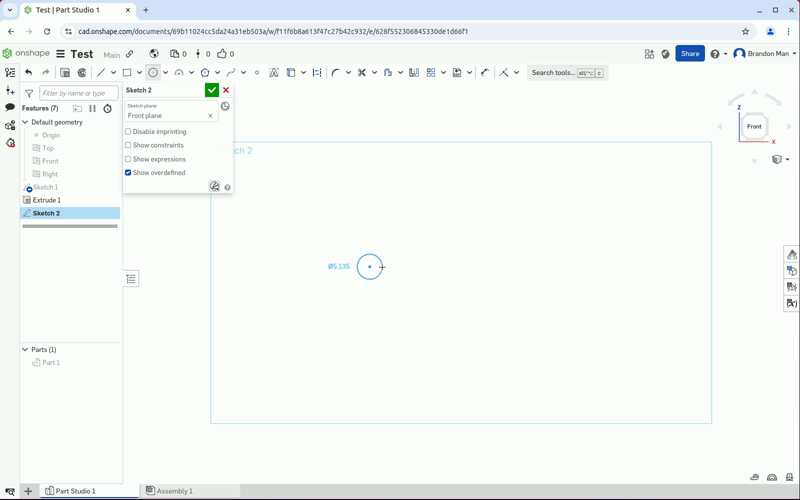
click(382, 266)
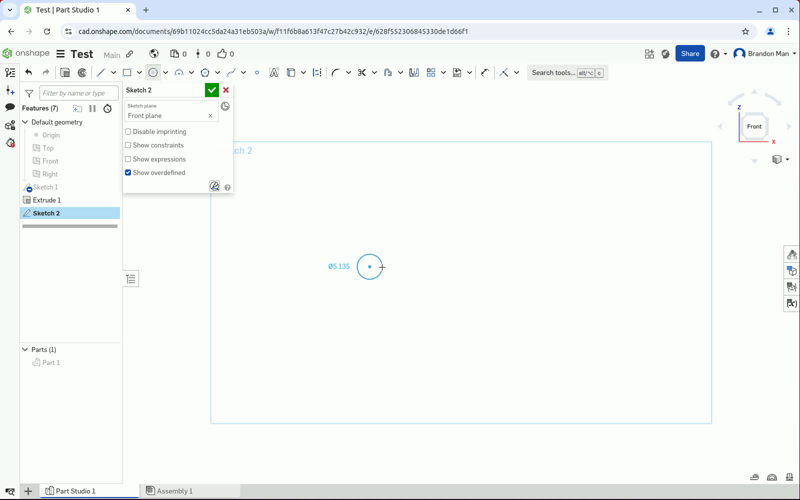
key(esc)
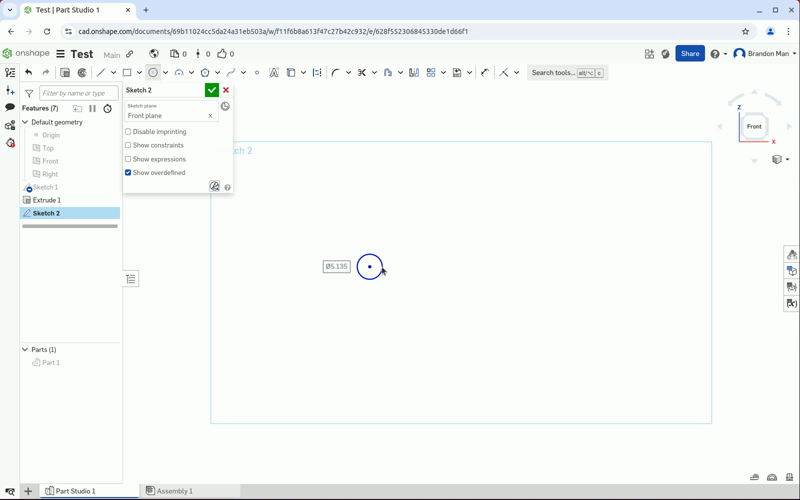
mouse_move(377, 258)
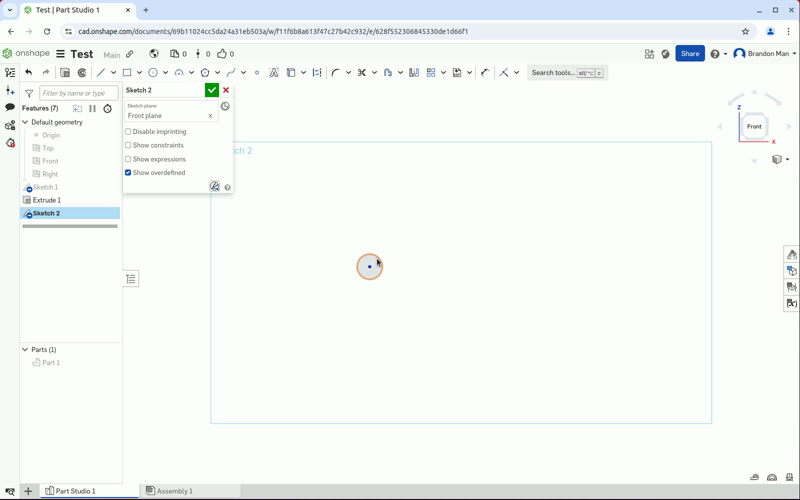
scroll(6)
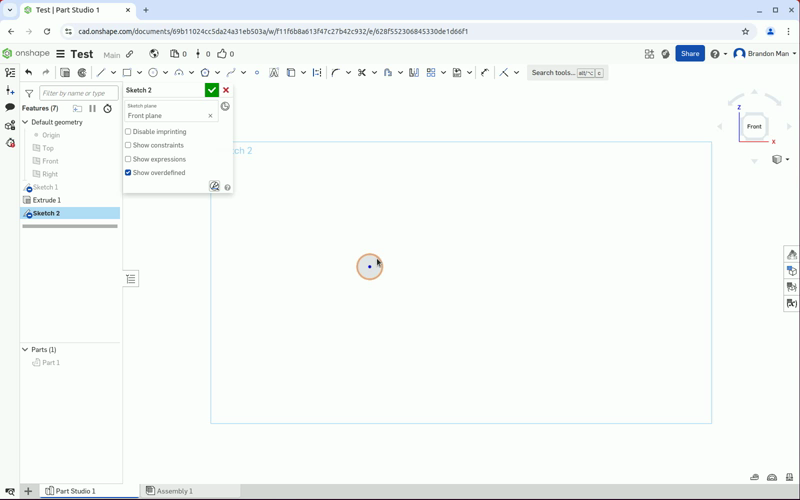
scroll(6)
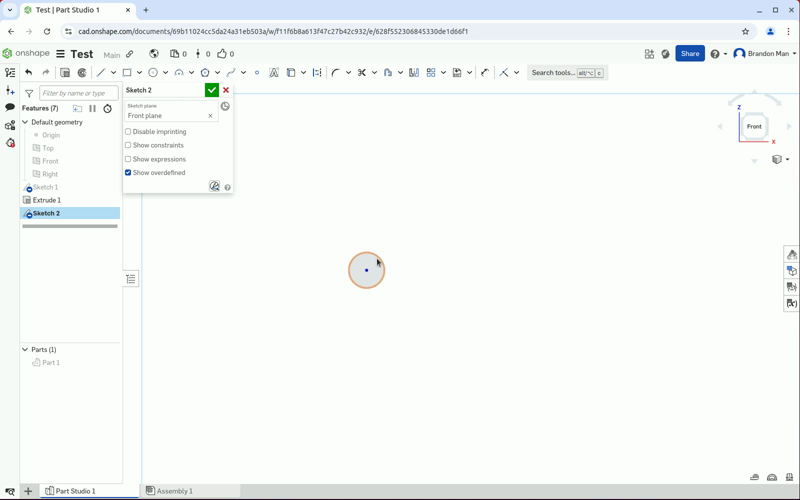
scroll(6)
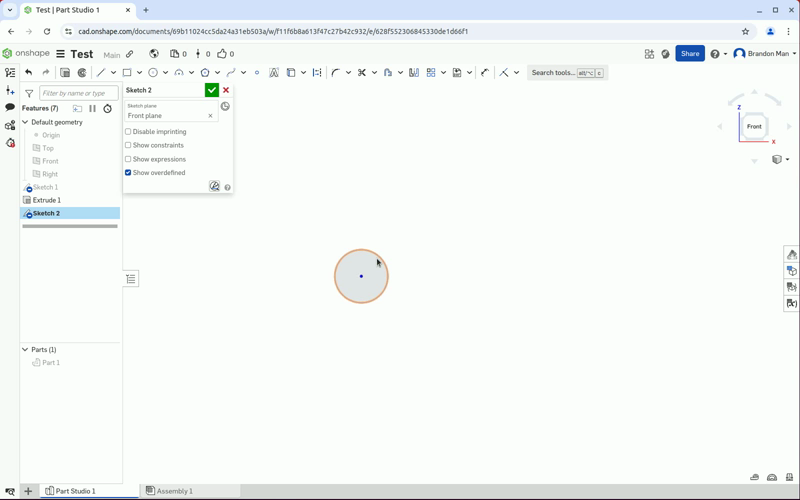
scroll(6)
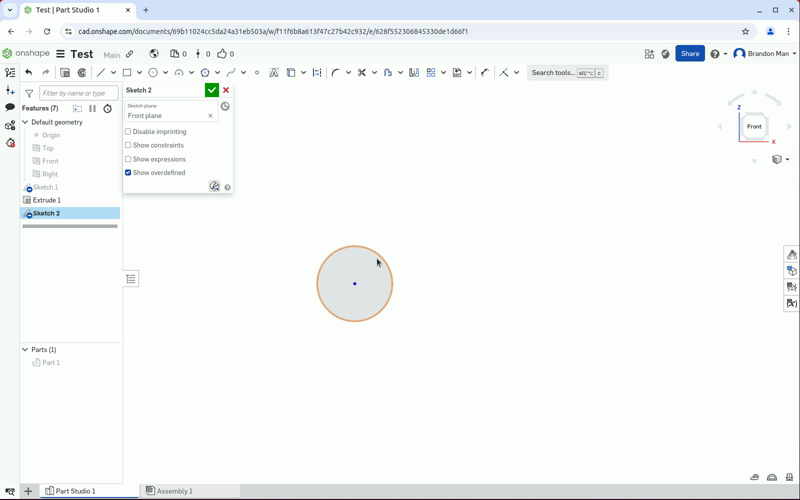
scroll(6)
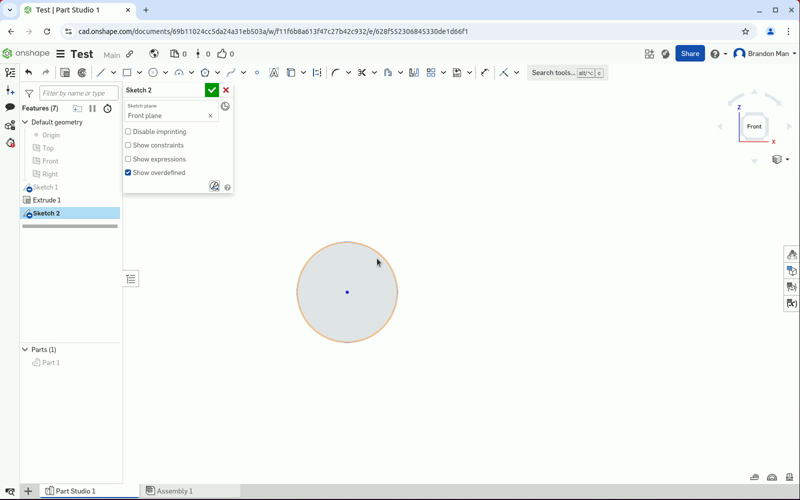
scroll(6)
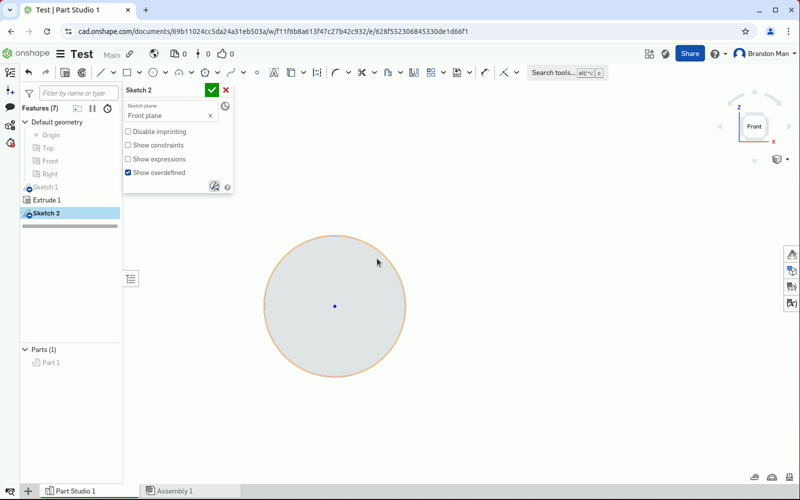
scroll(6)
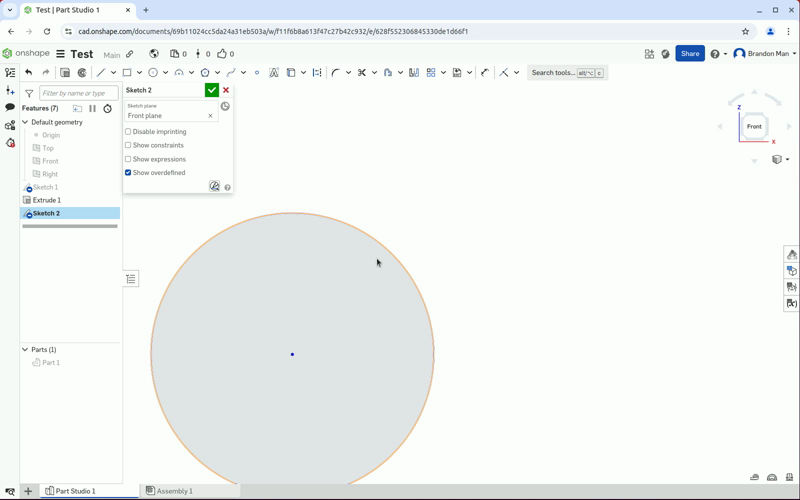
click(377, 258)
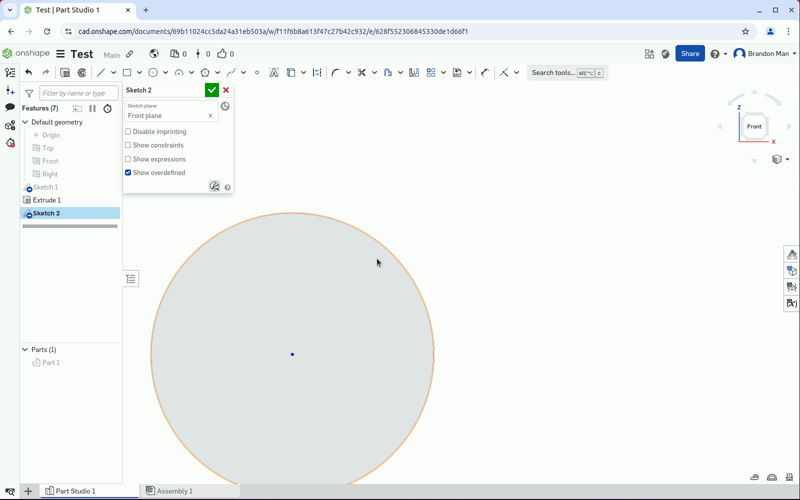
scroll(-6)
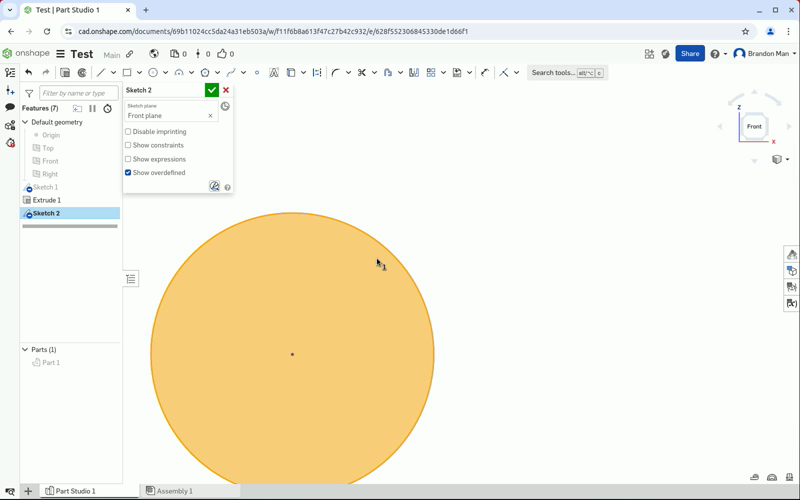
scroll(-6)
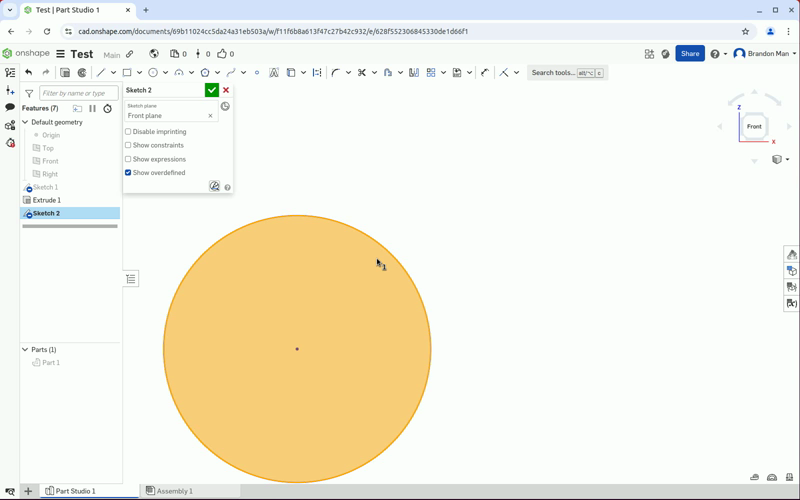
scroll(-6)
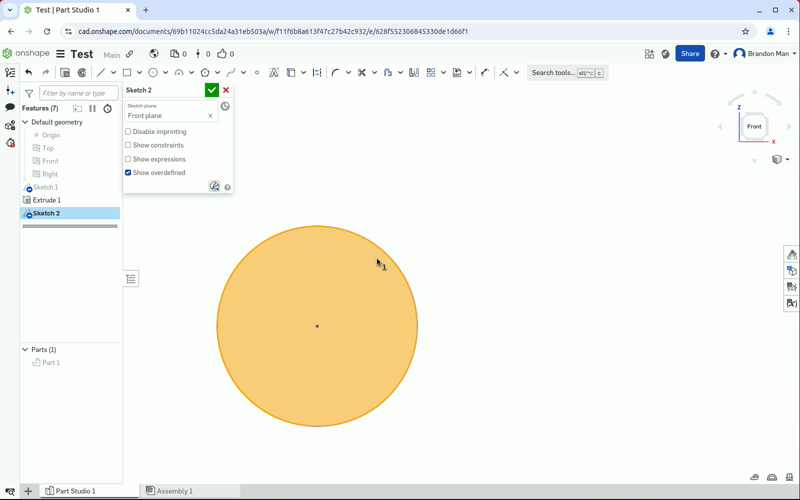
scroll(-6)
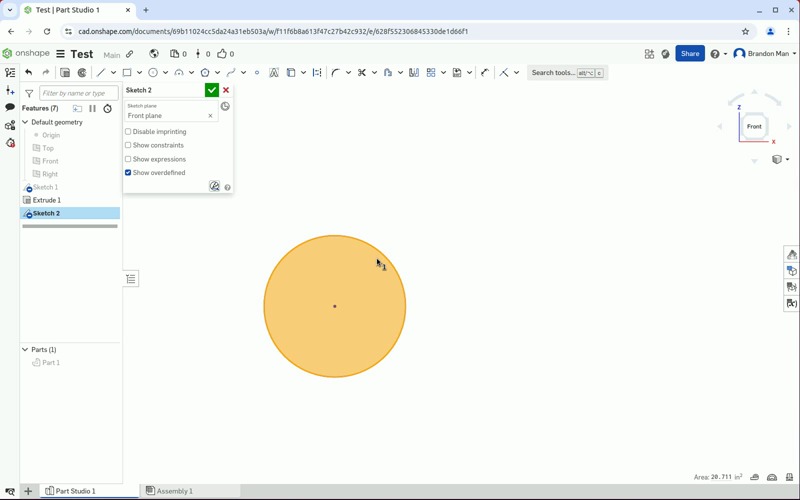
scroll(-6)
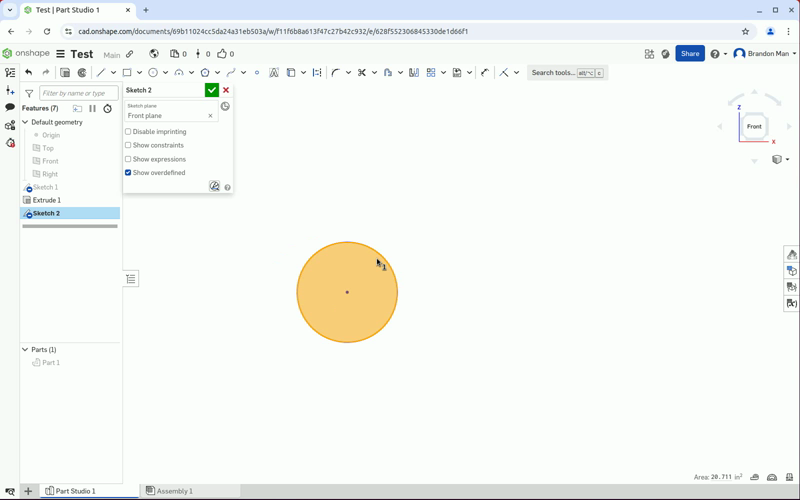
scroll(-6)
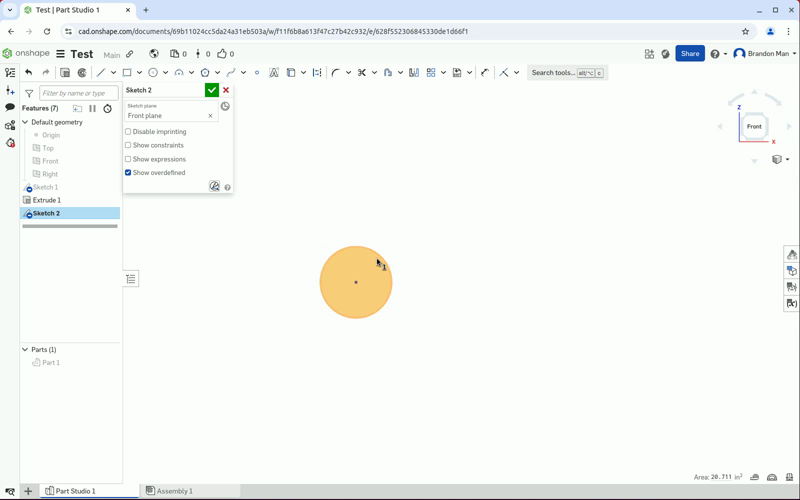
scroll(-6)
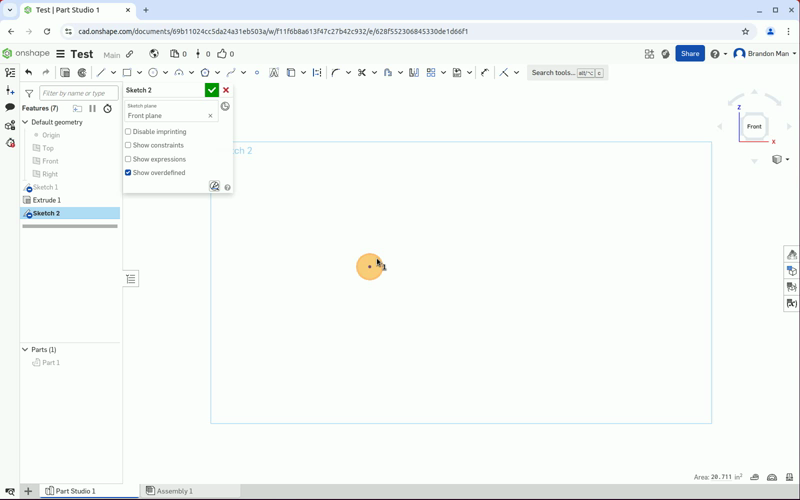
mouse_move(73, 352)
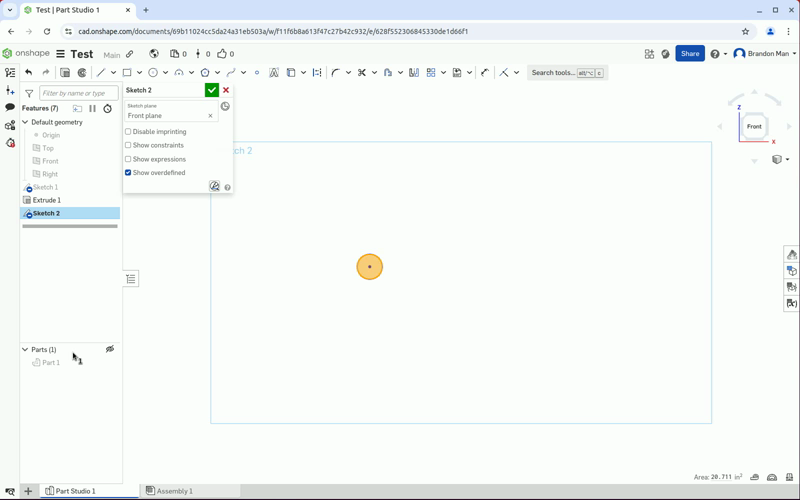
key(shift+y)
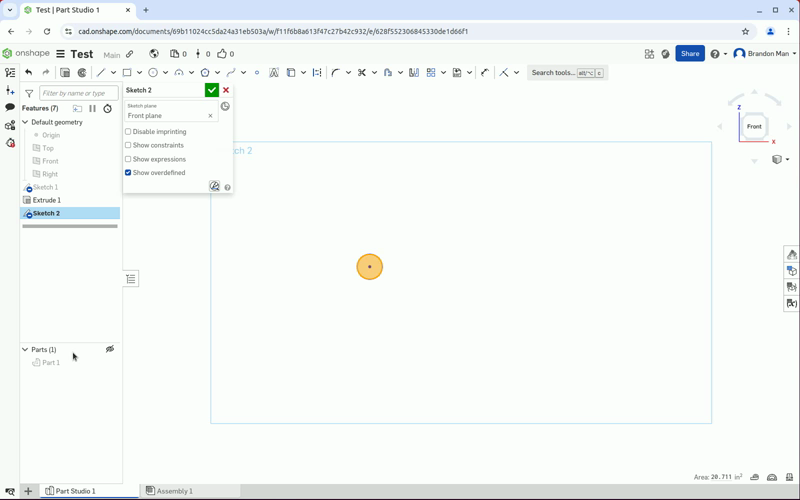
key(shift+e)
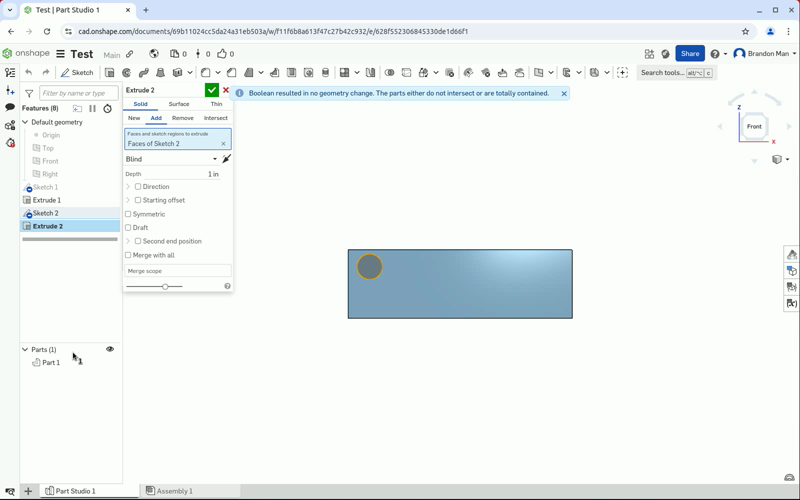
mouse_move(143, 106)
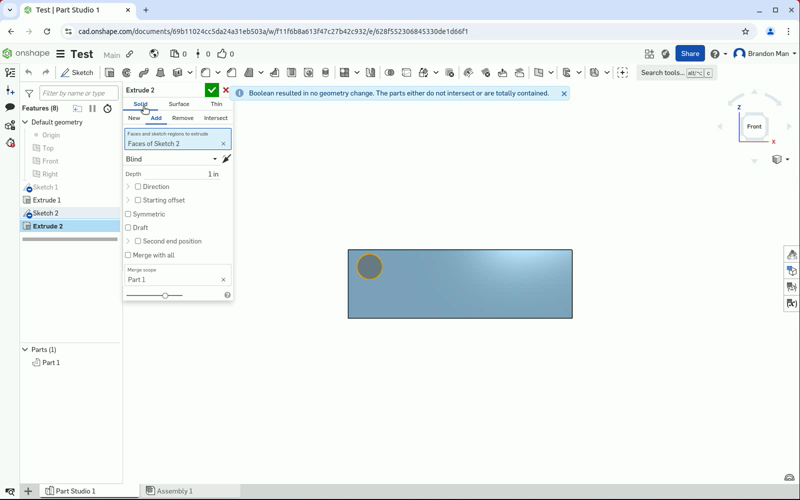
click(143, 106)
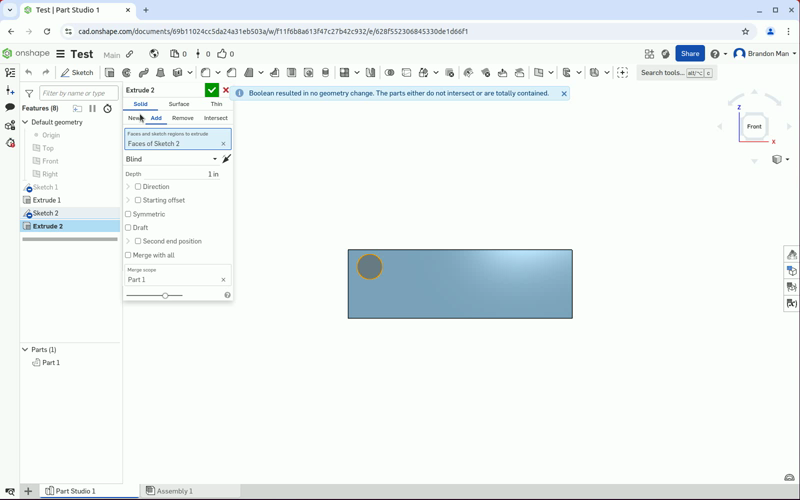
mouse_move(137, 120)
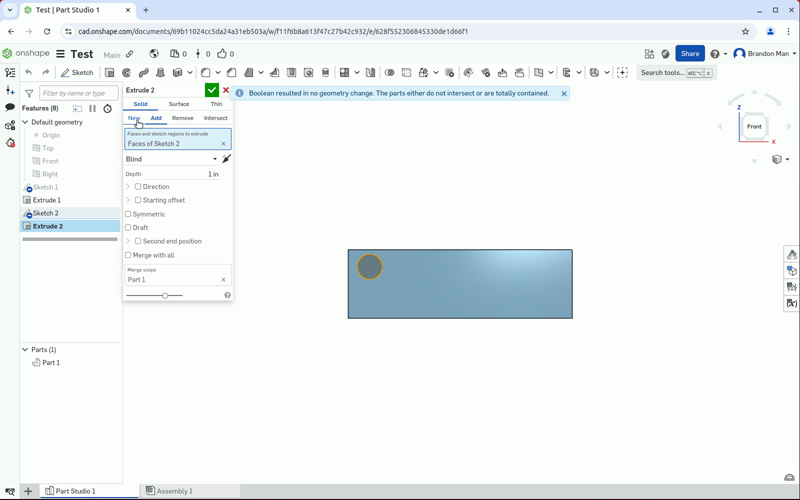
click(137, 120)
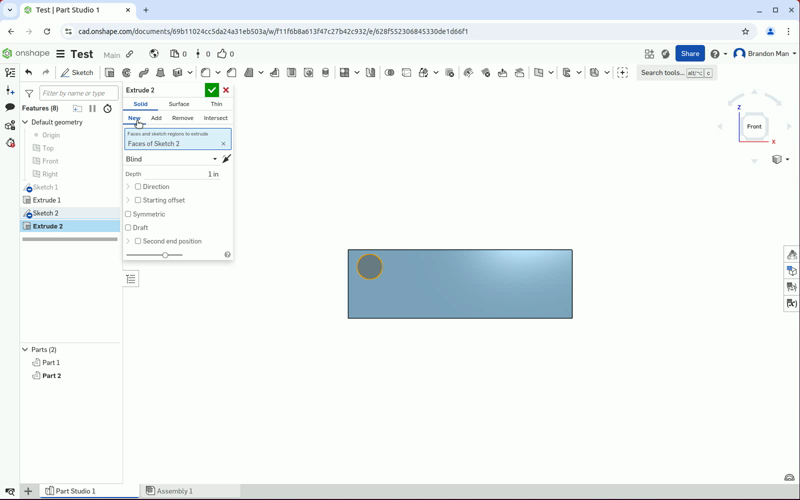
key(tab, 4)
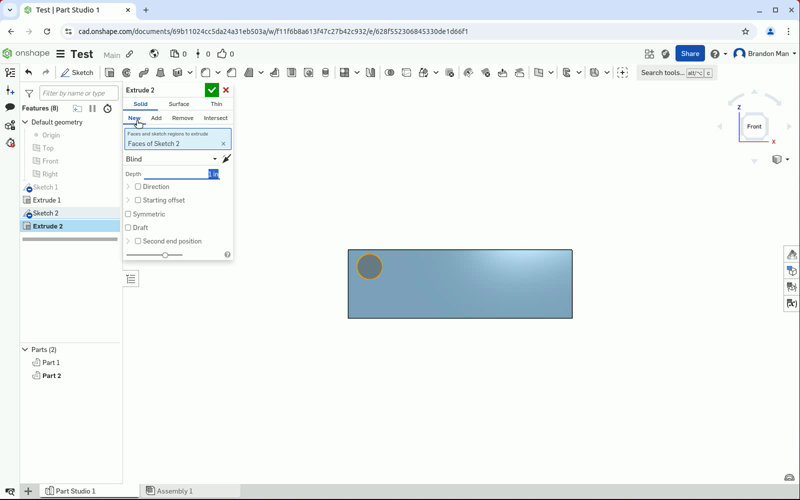
text(16.85)
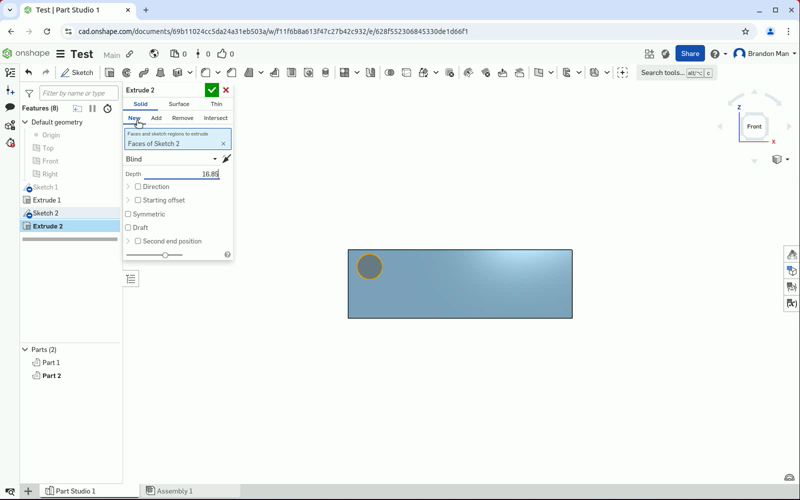
key(enter)
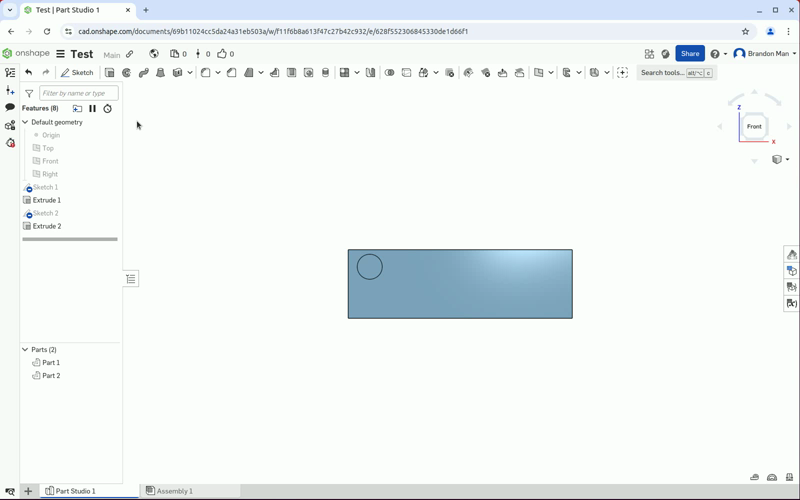
key(shift+h)
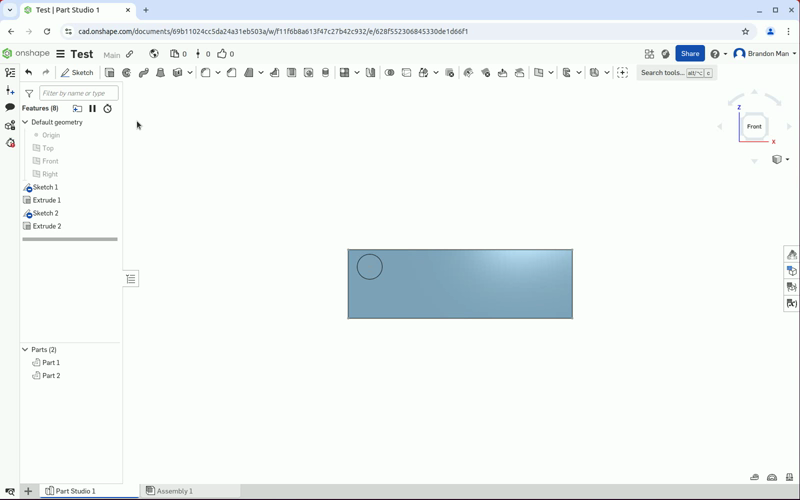
key(shift+h)
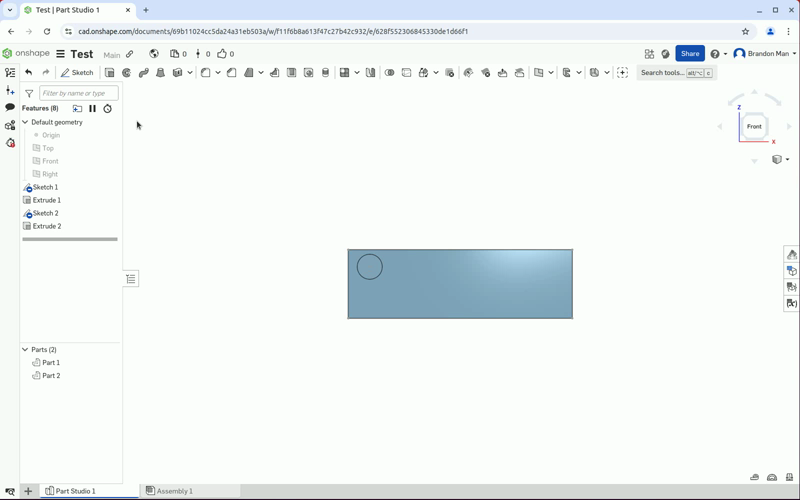
key(shift+7)
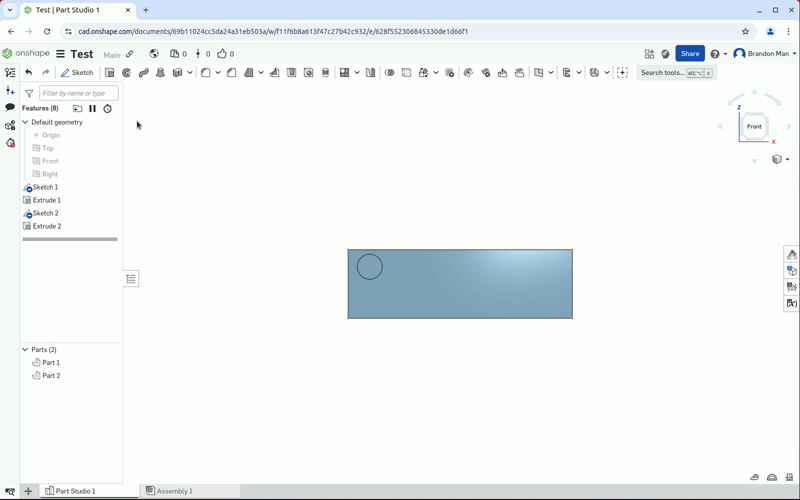
key(left, 2)
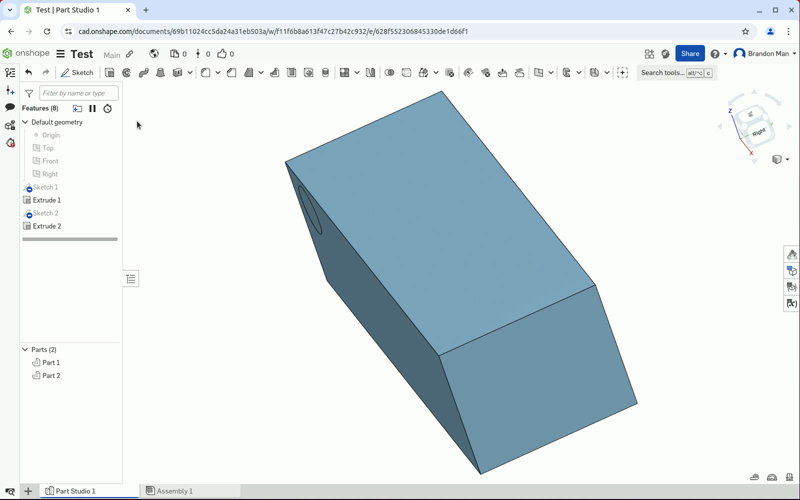
key(down, 2)
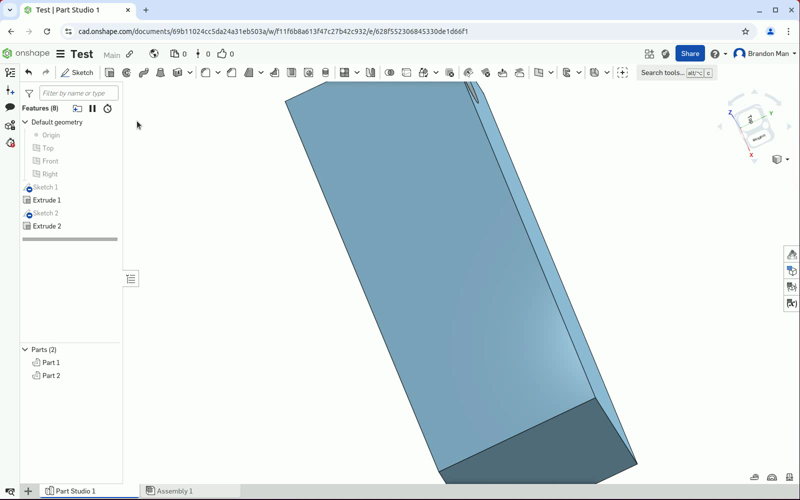
key(up, 2)
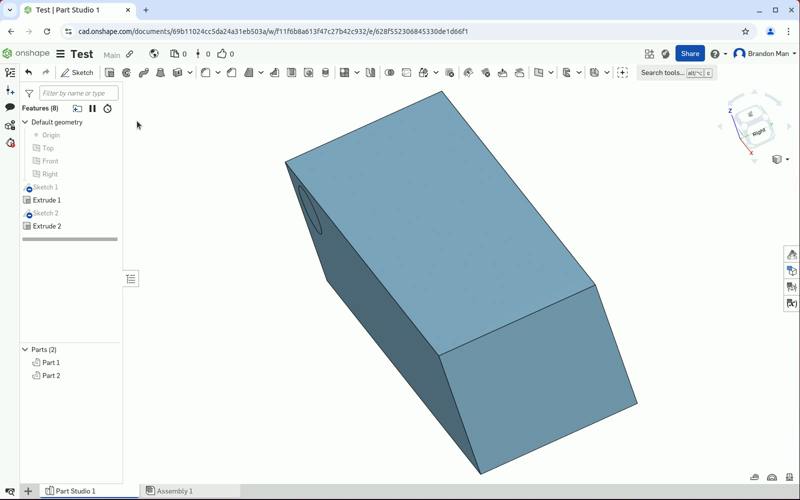
key(right, 2)
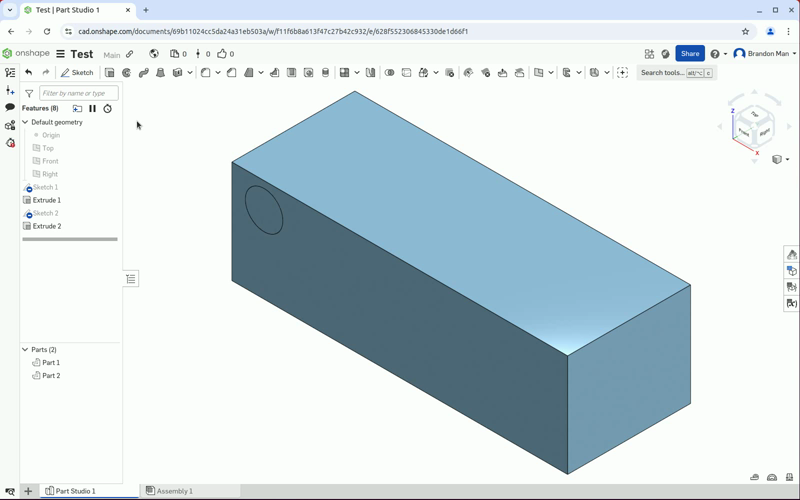
mouse_move(73, 189)
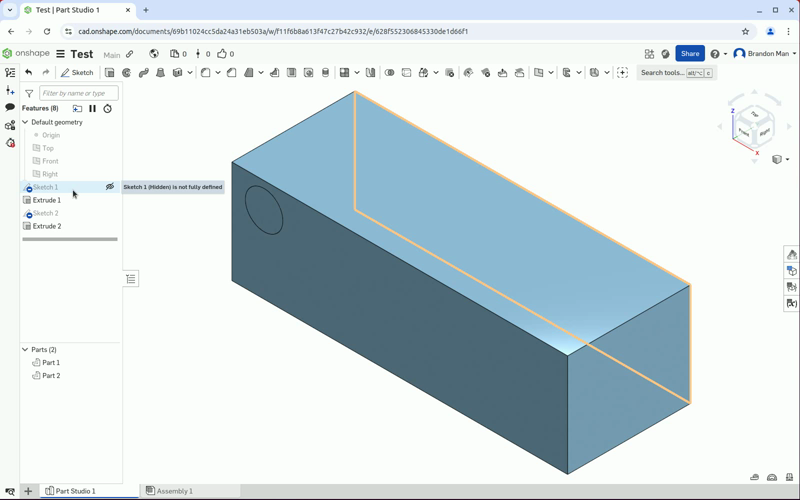
click(73, 189)